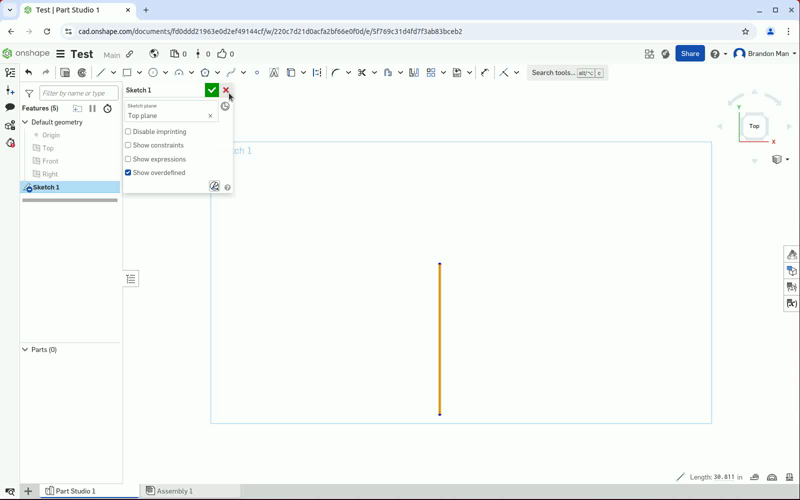
key(shift+h)
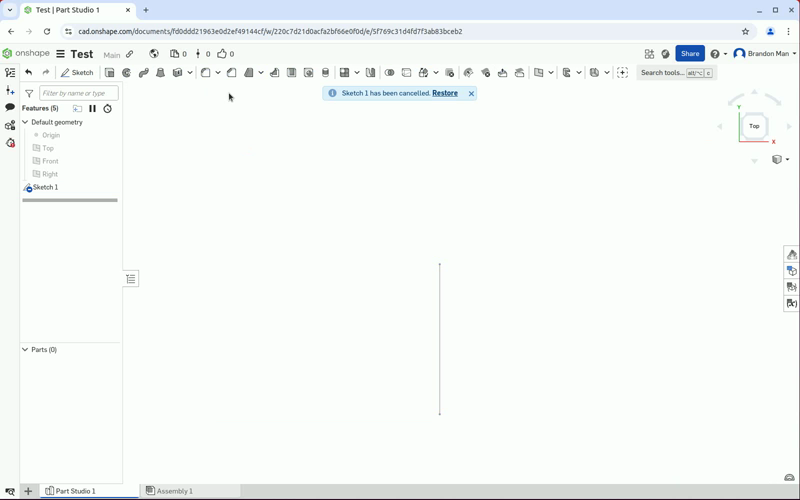
key(shift+s)
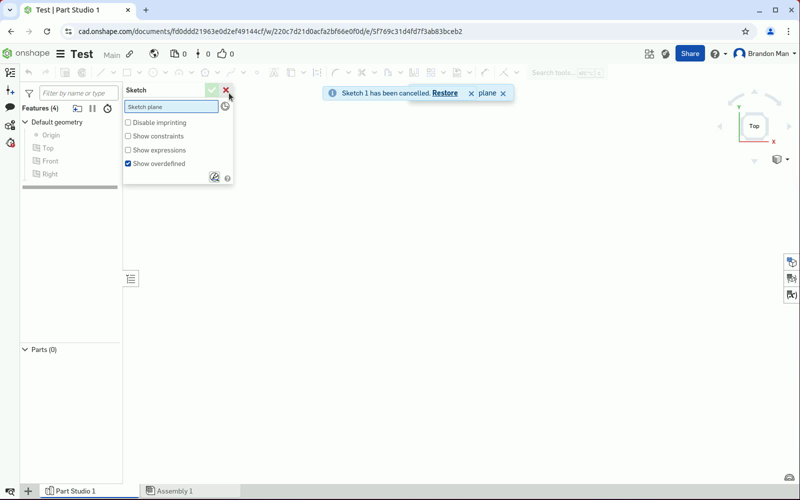
mouse_move(73, 150)
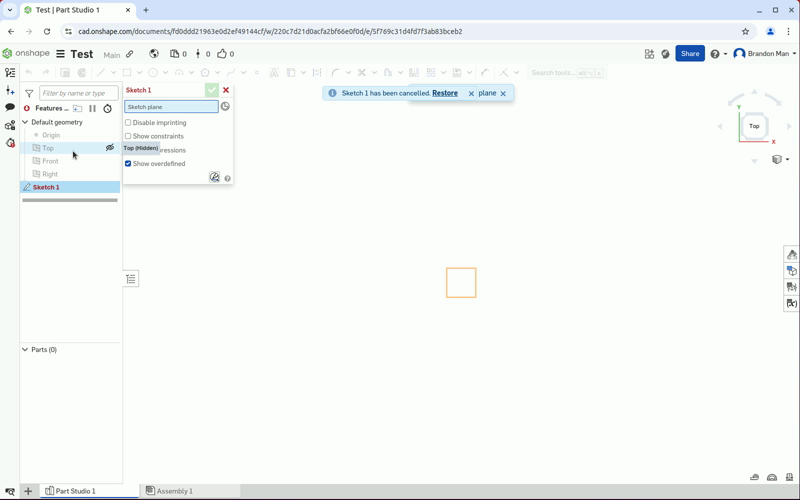
click(73, 150)
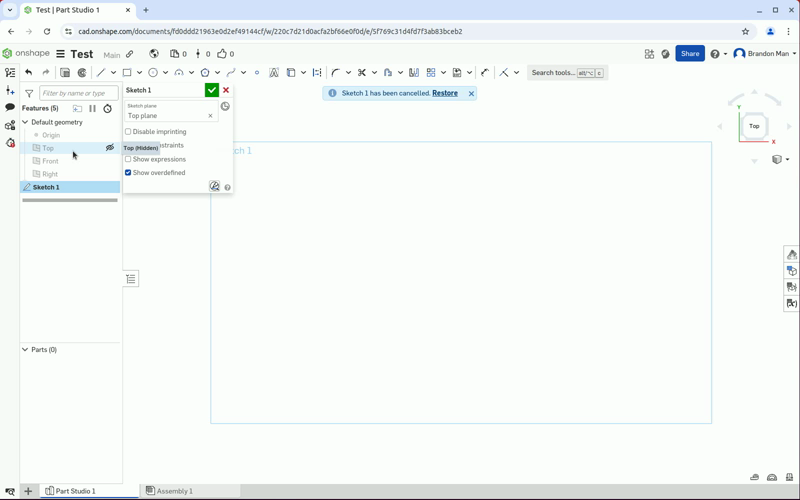
mouse_move(73, 352)
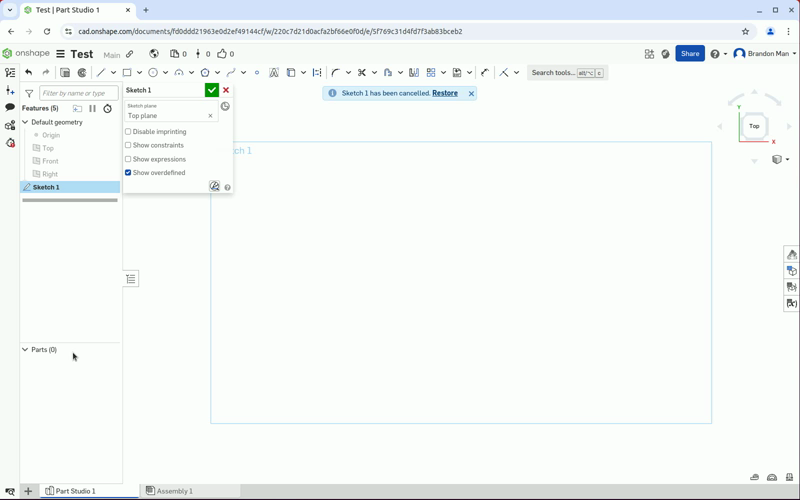
key(y)
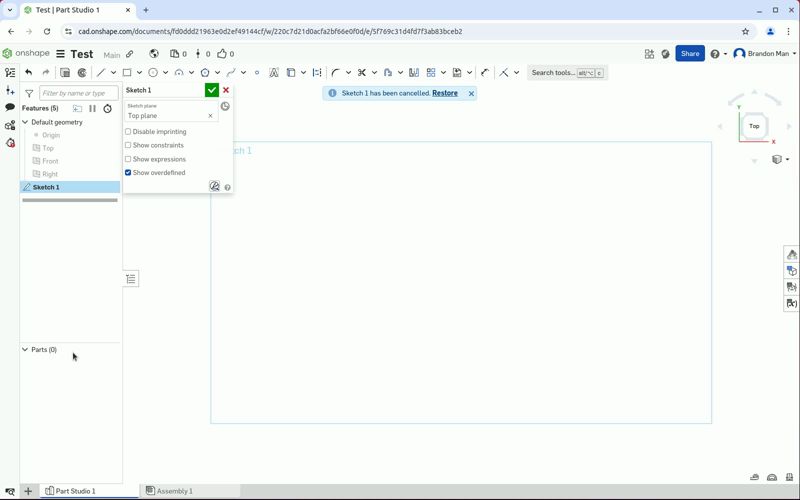
key(l)
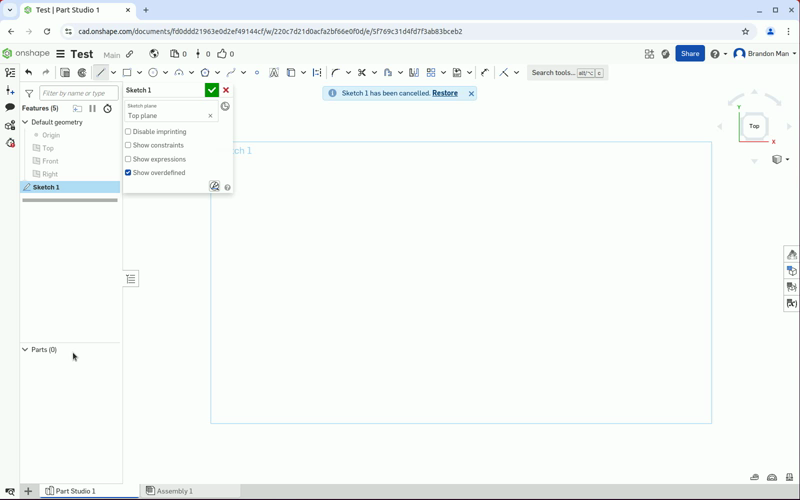
key_down(shift)
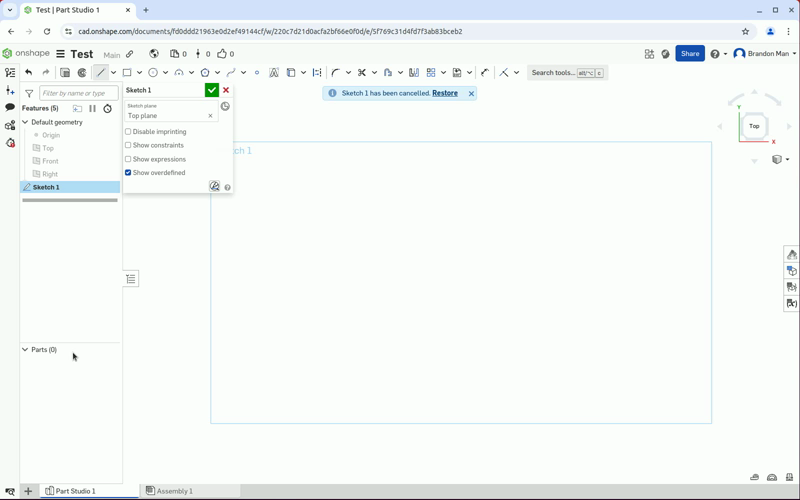
mouse_move(404, 316)
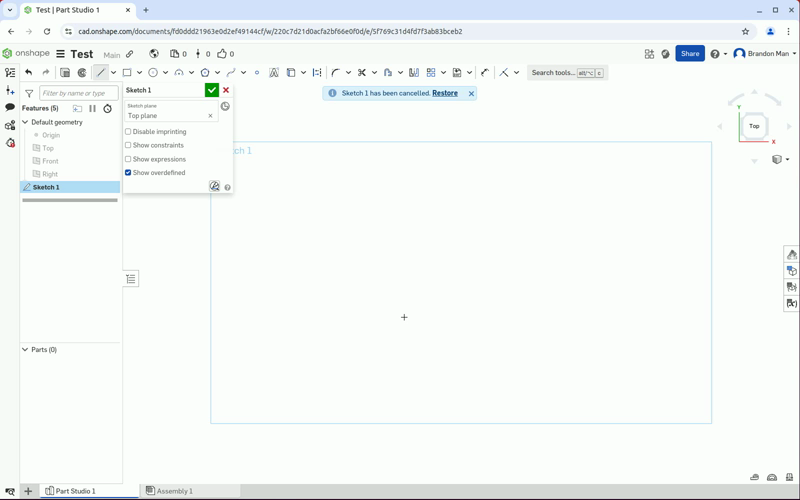
click(404, 316)
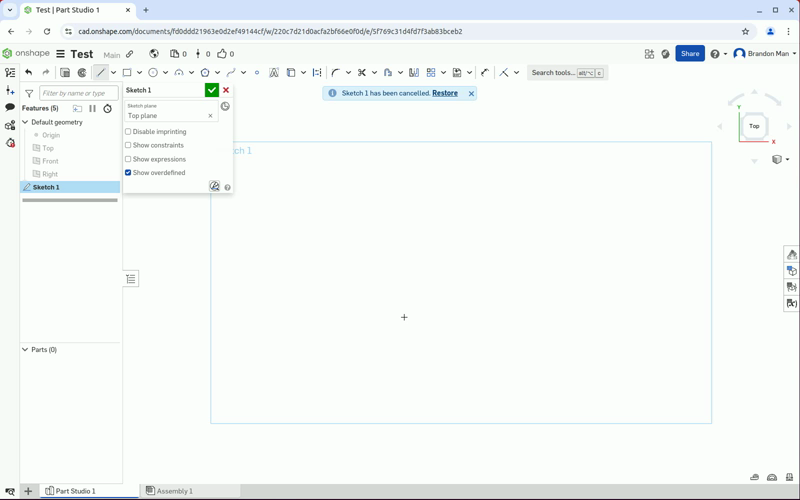
key_up(shift)
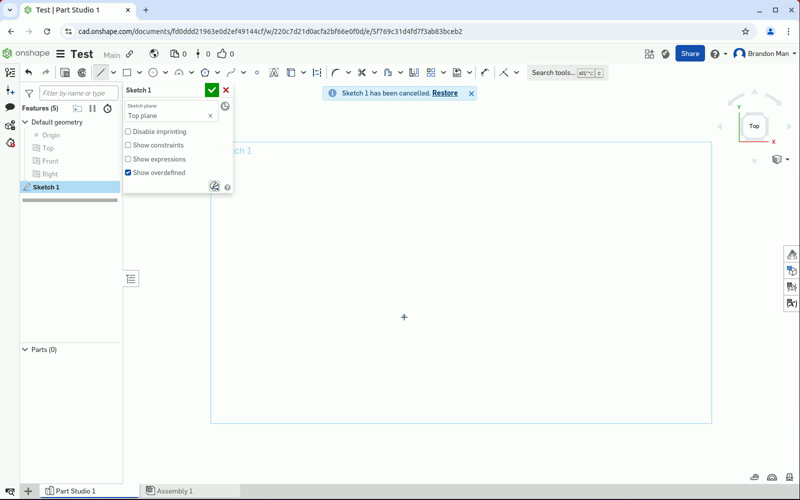
key_down(shift)
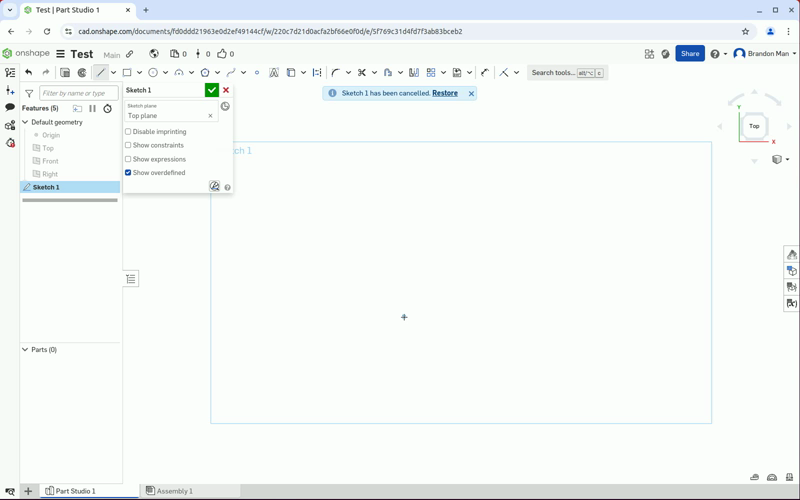
mouse_move(516, 316)
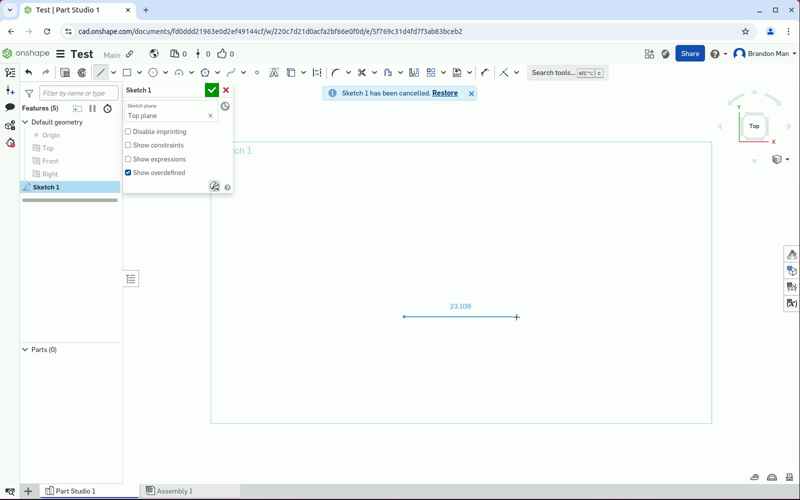
click(516, 316)
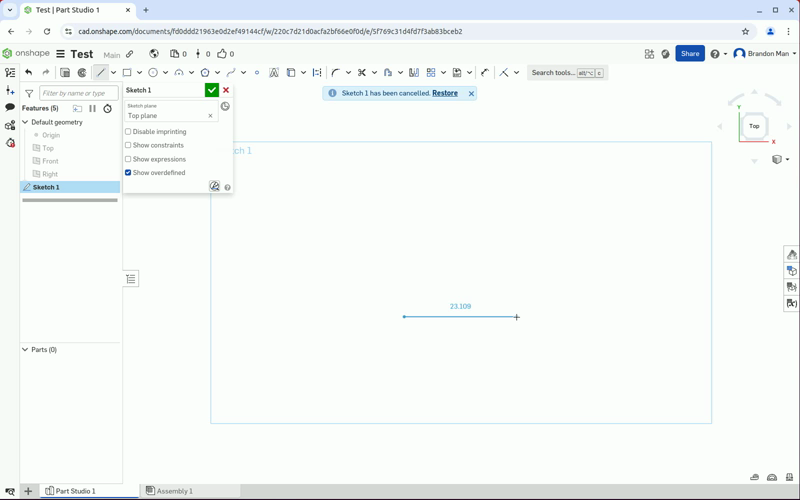
key_up(shift)
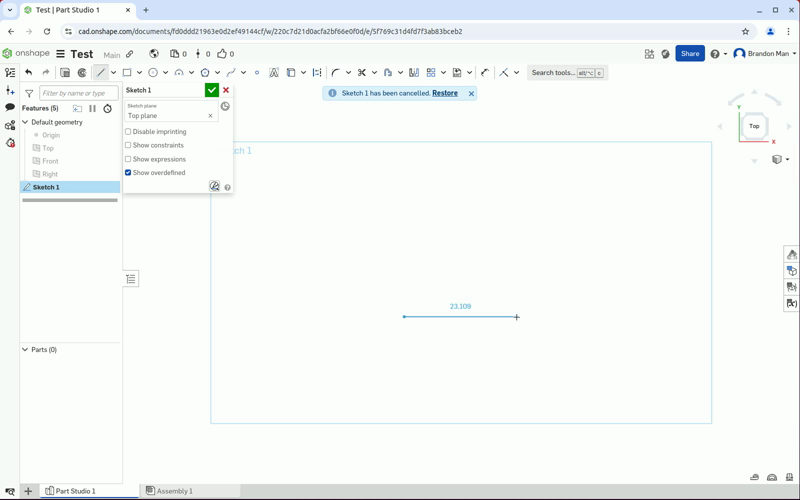
key_down(shift)
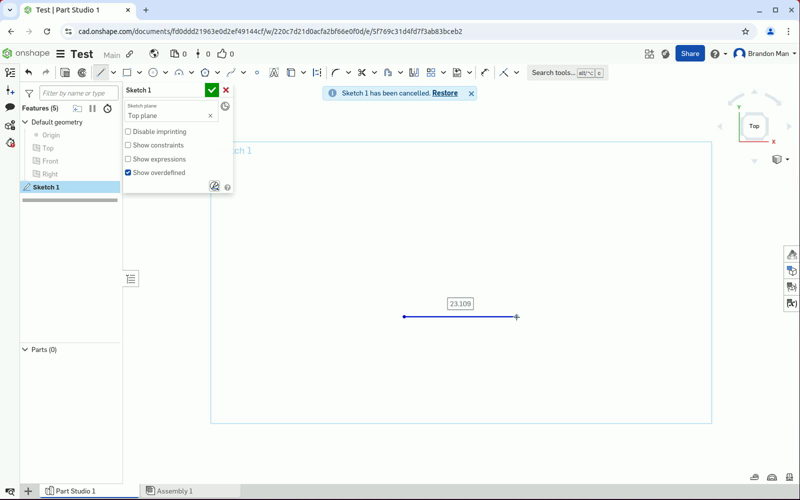
mouse_move(516, 249)
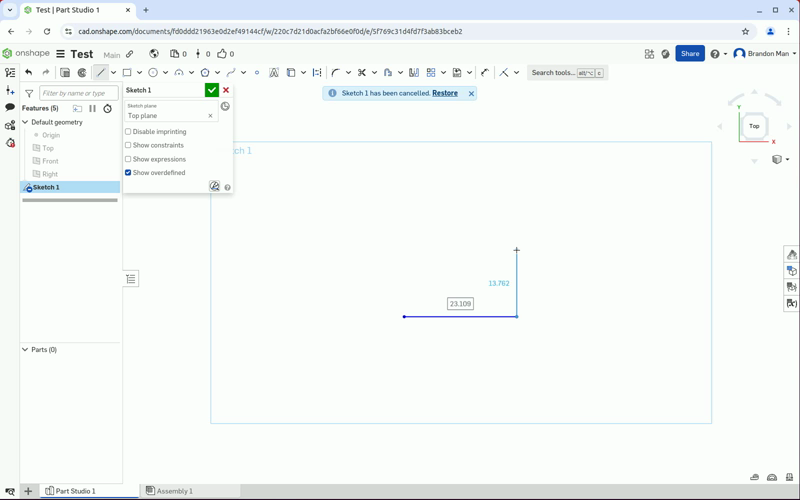
click(516, 249)
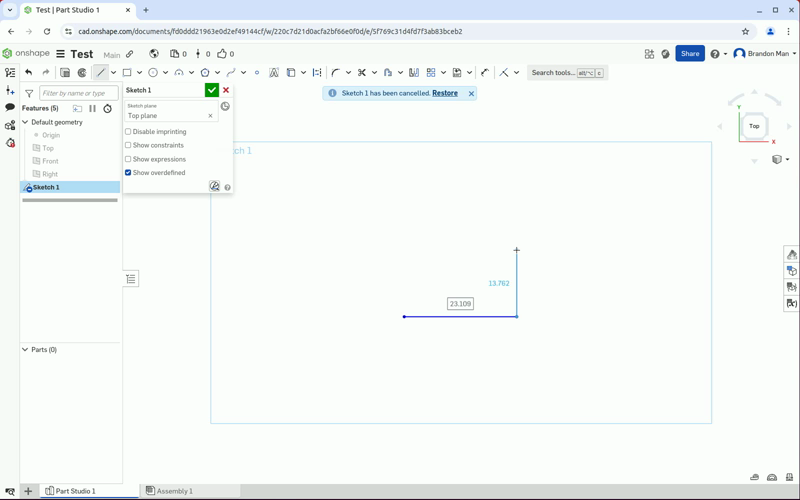
key_up(shift)
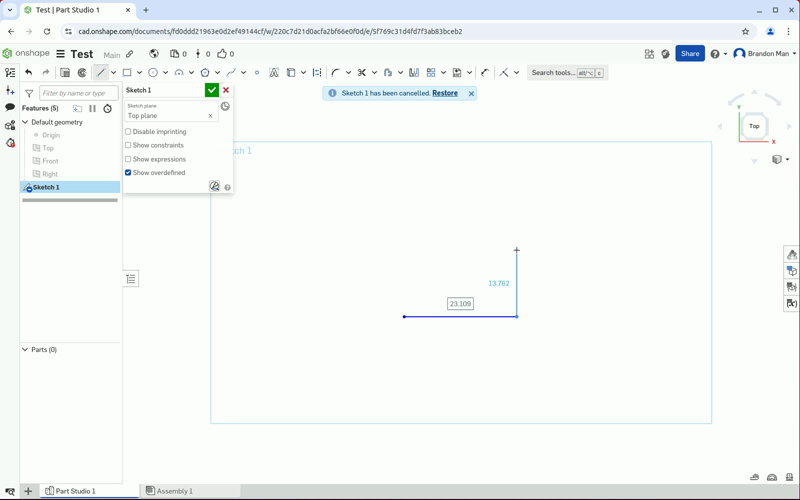
key_down(shift)
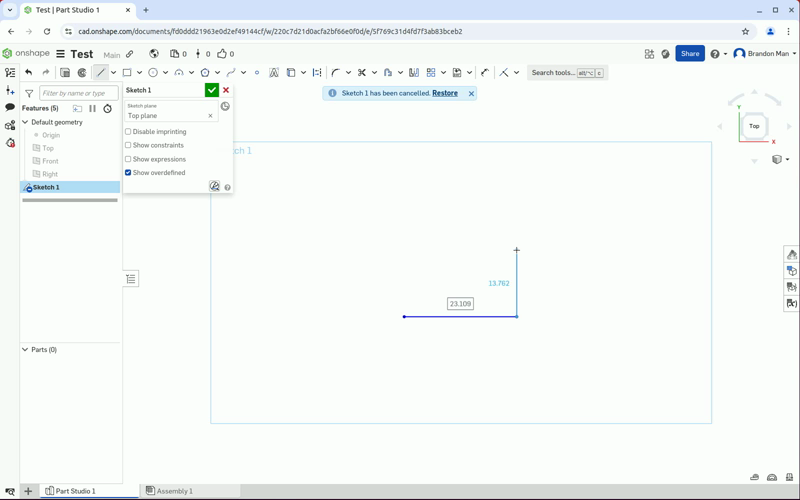
mouse_move(404, 249)
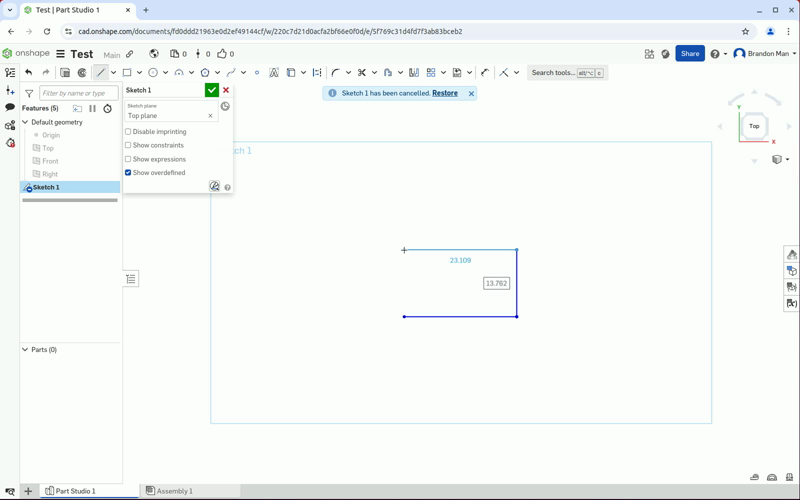
click(404, 249)
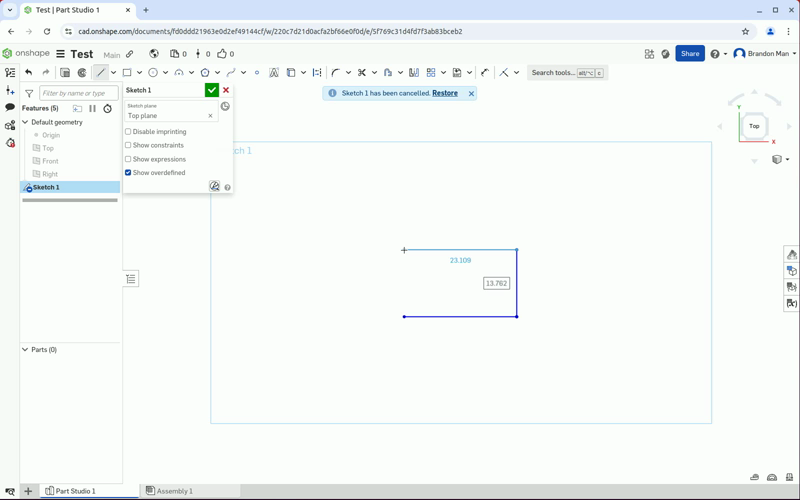
key_up(shift)
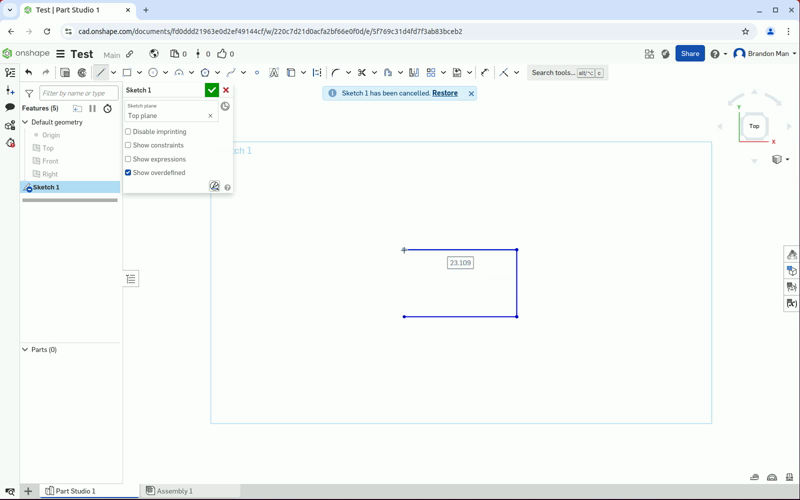
key_down(shift)
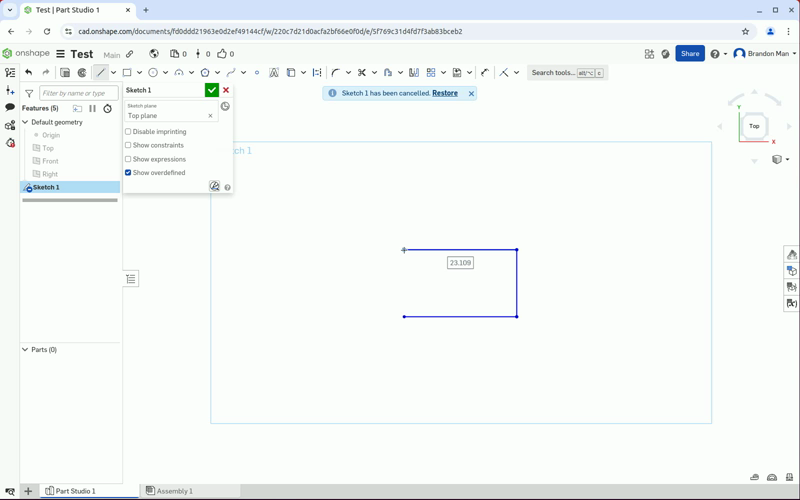
mouse_move(404, 316)
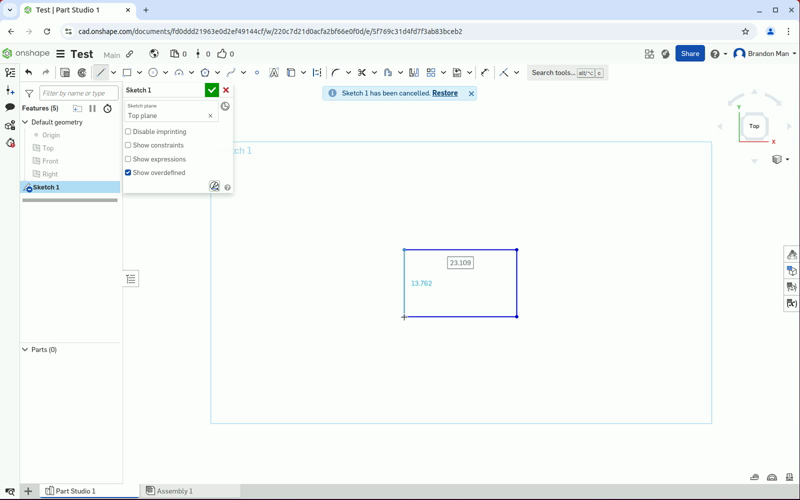
key_up(shift)
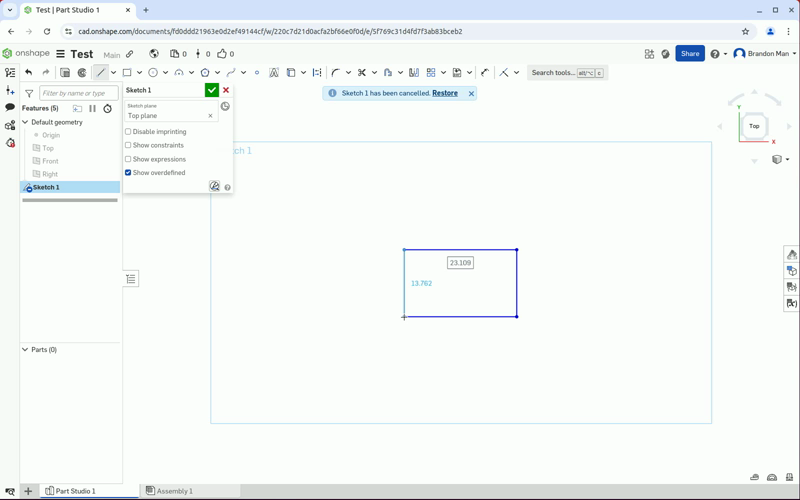
click(404, 316)
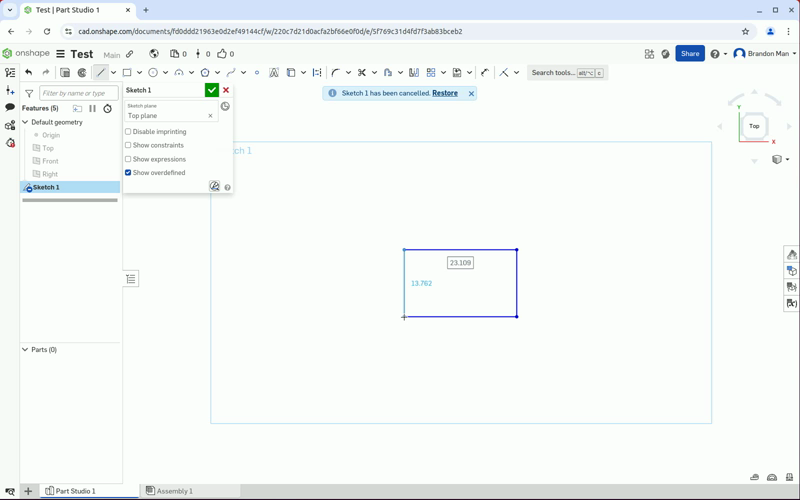
key(esc)
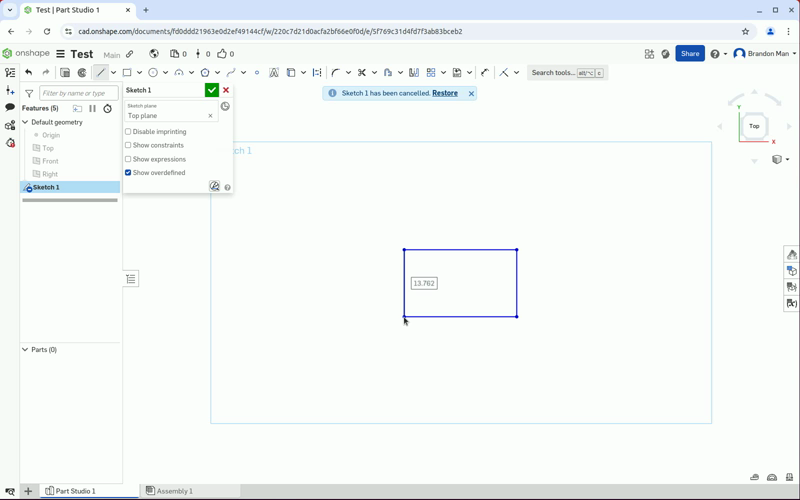
mouse_move(477, 262)
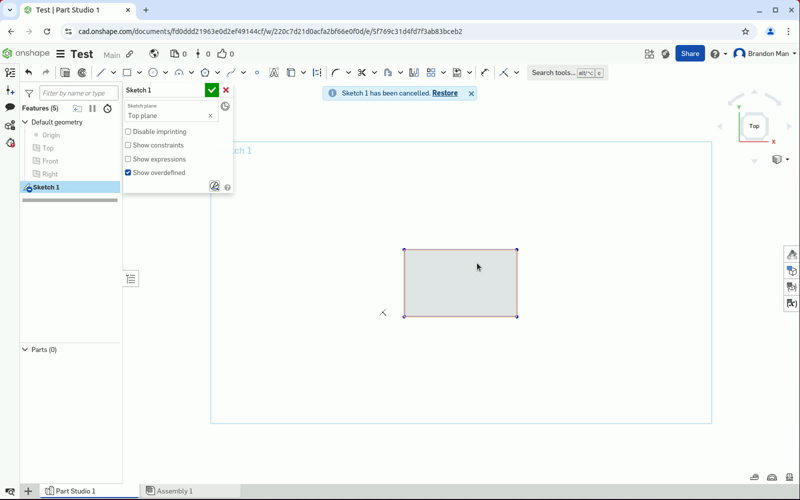
click(477, 262)
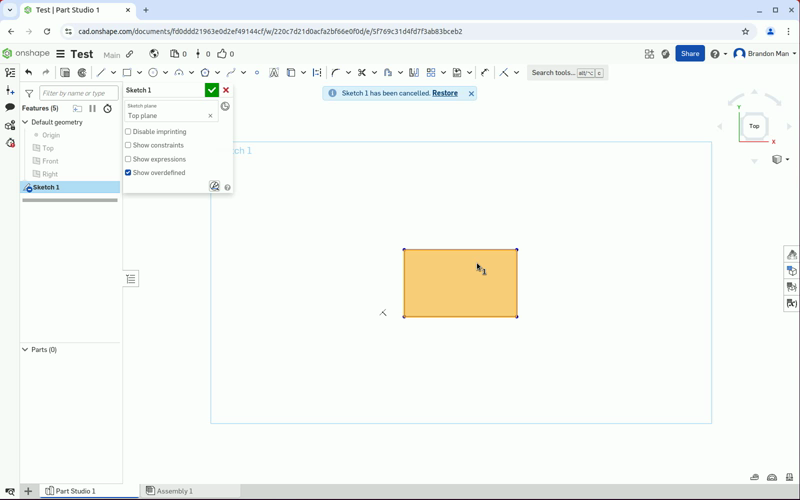
mouse_move(73, 352)
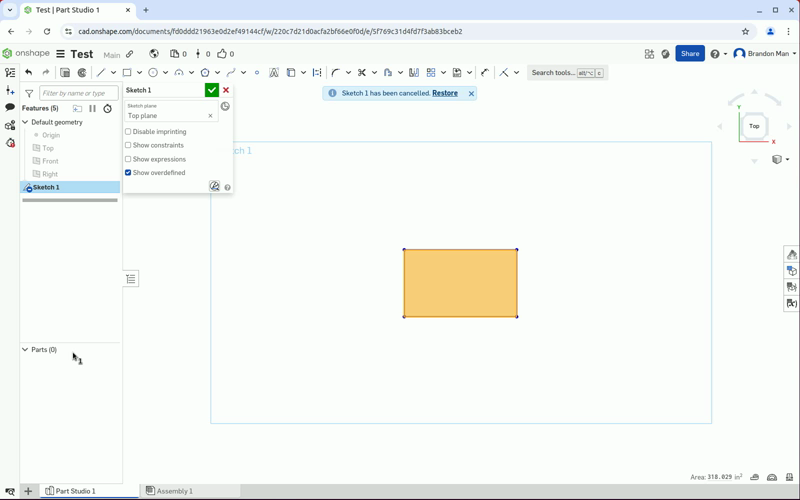
key(shift+y)
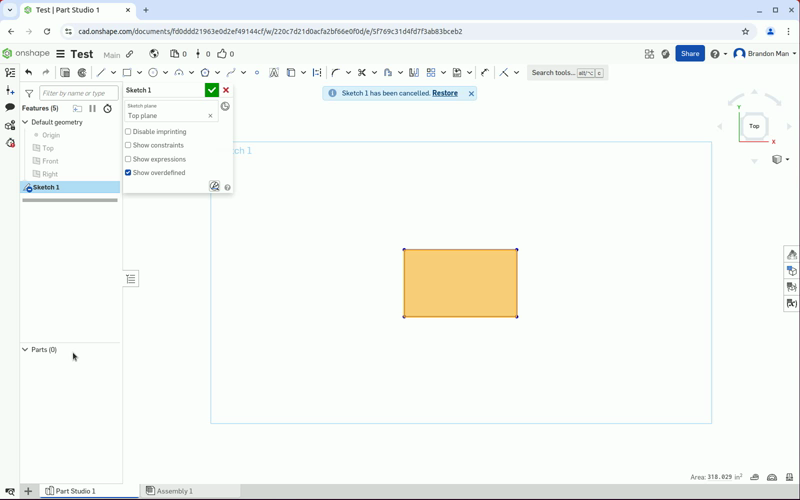
key(shift+e)
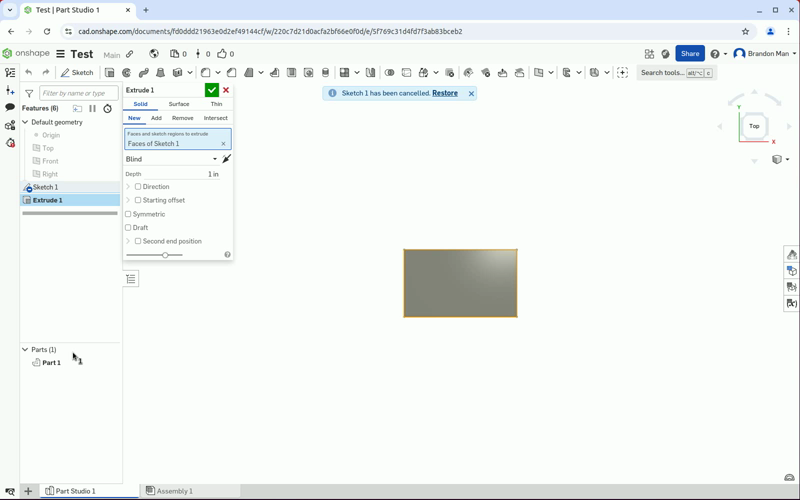
mouse_move(143, 106)
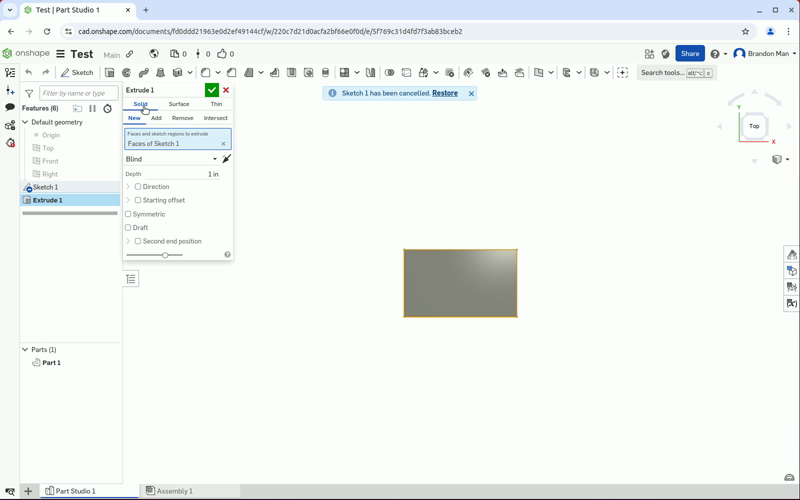
click(143, 106)
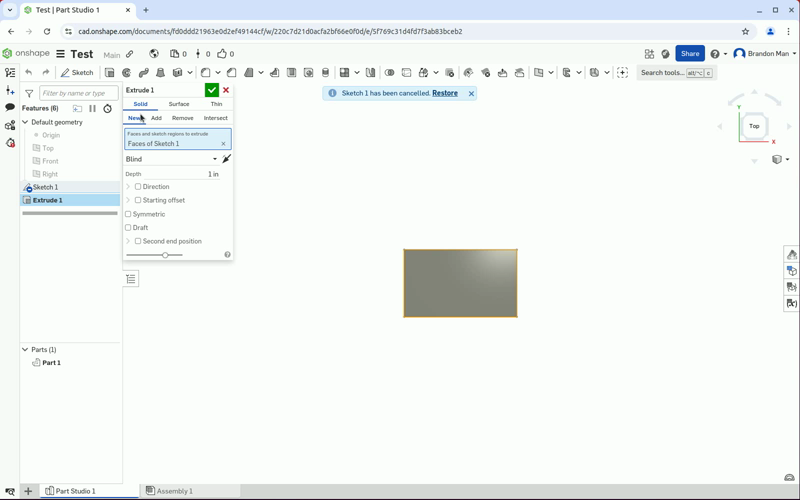
mouse_move(137, 120)
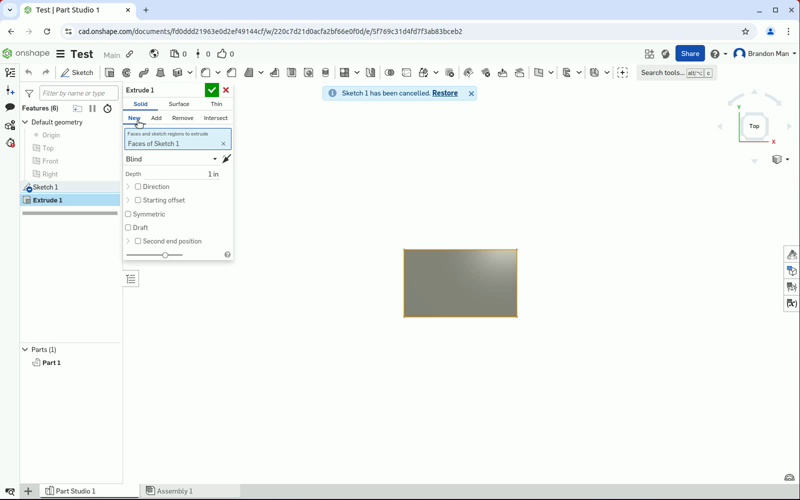
click(137, 120)
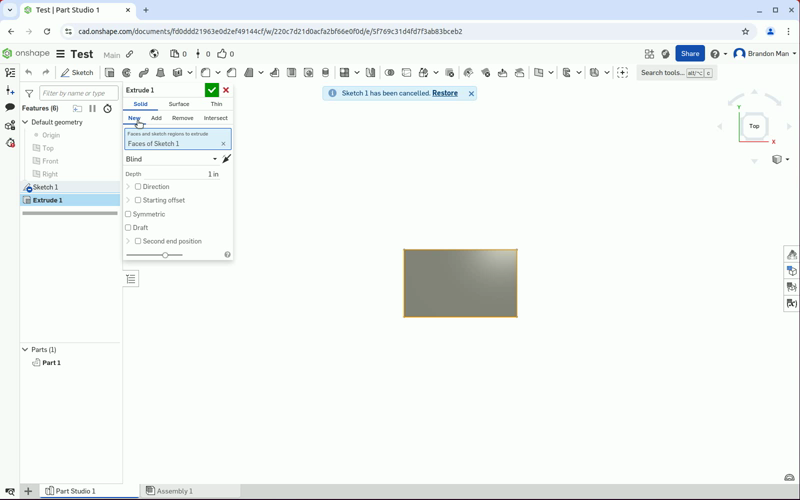
key(tab, 4)
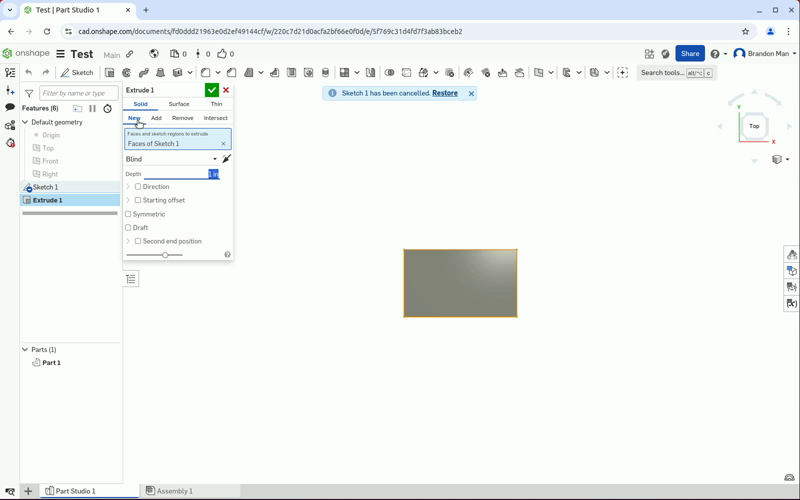
text(18.535)
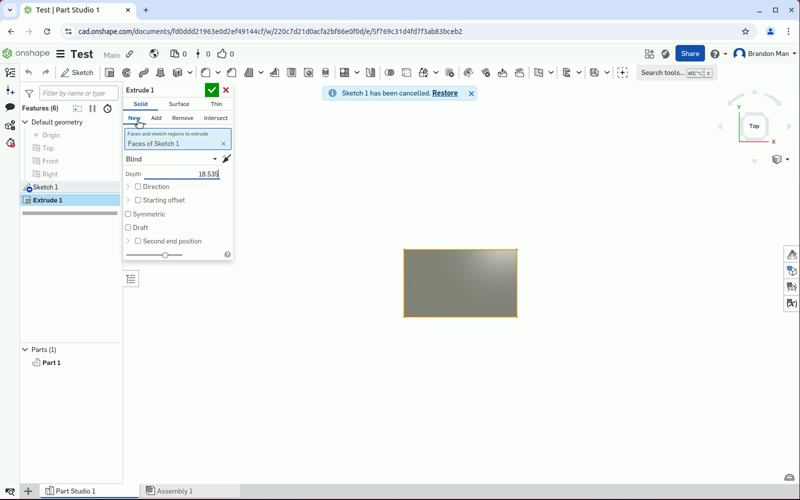
key(enter)
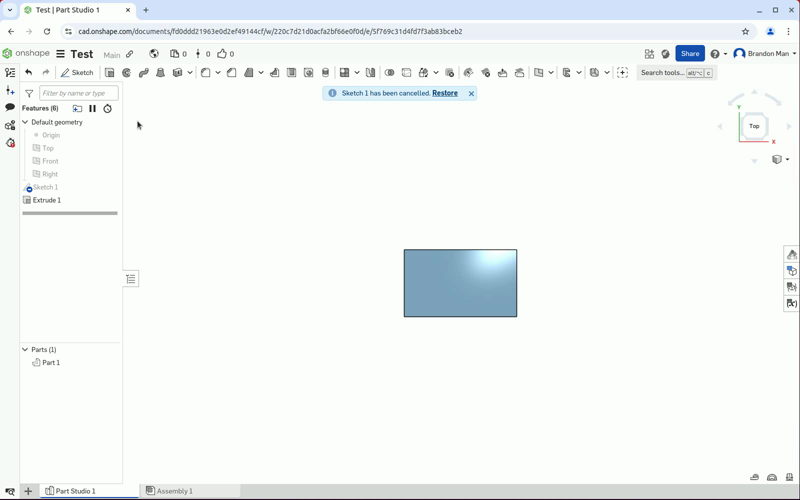
key(shift+h)
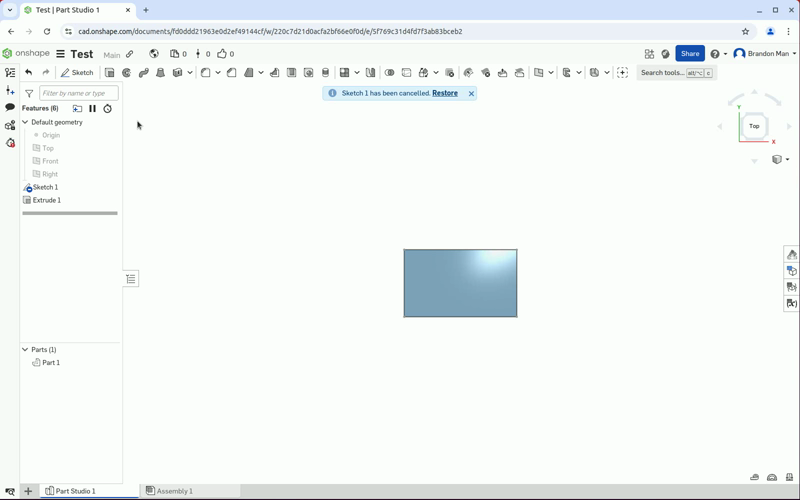
key(shift+h)
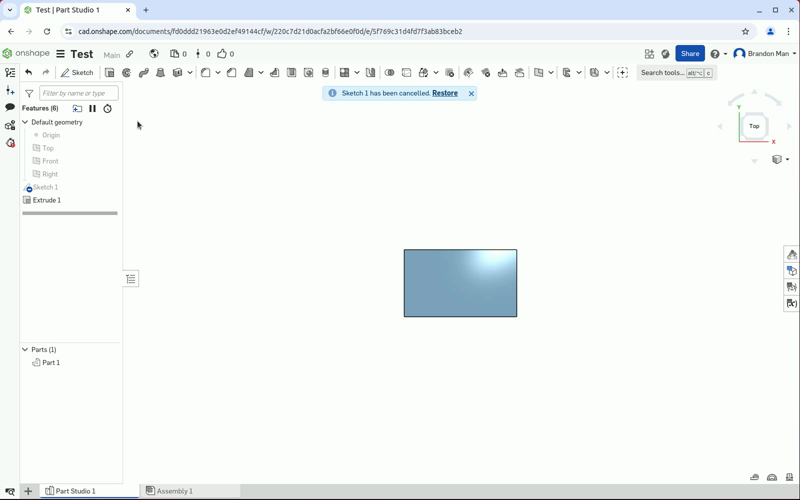
mouse_move(73, 189)
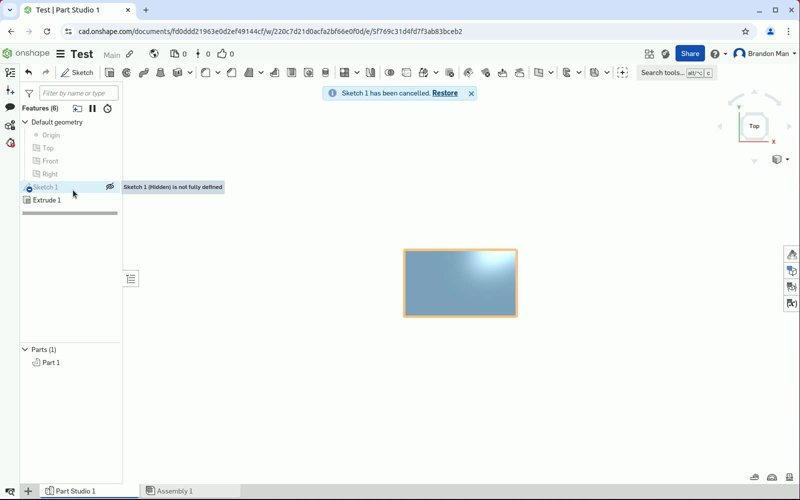
click(73, 189)
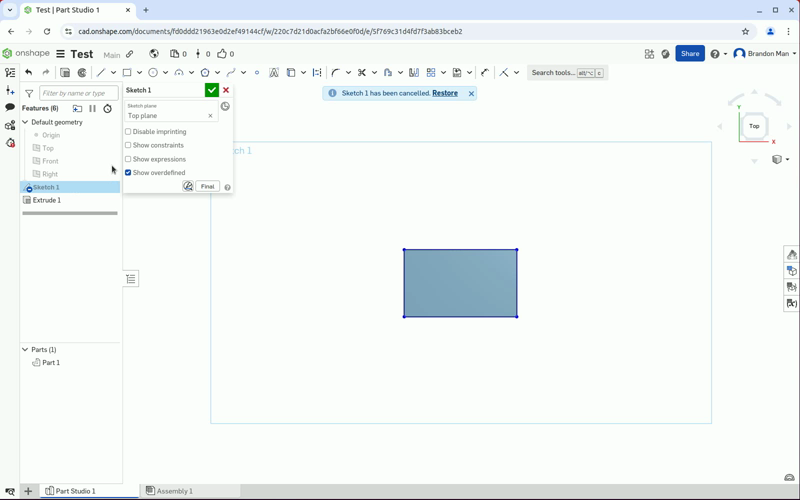
mouse_move(229, 92)
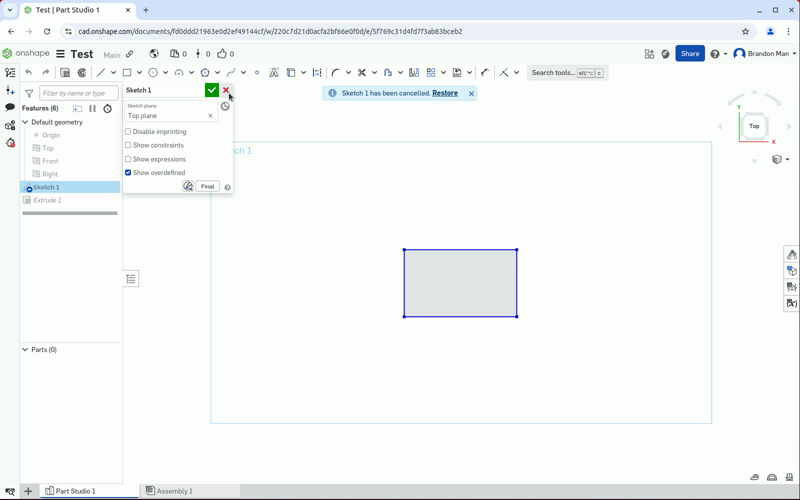
click(229, 92)
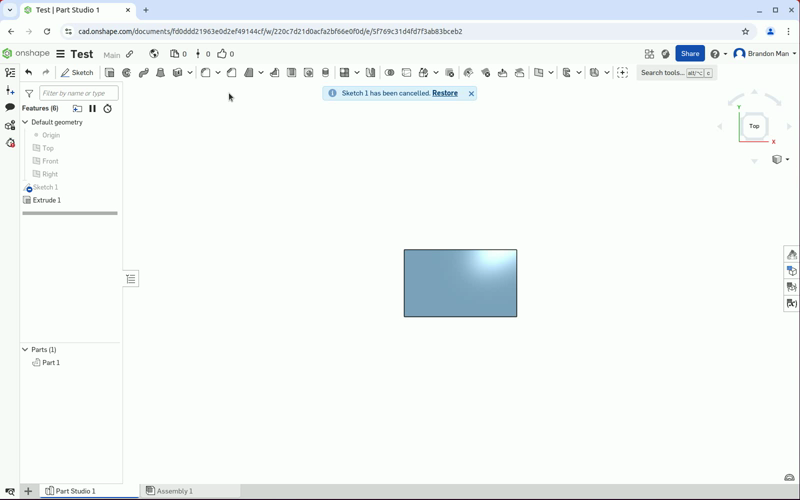
mouse_move(73, 352)
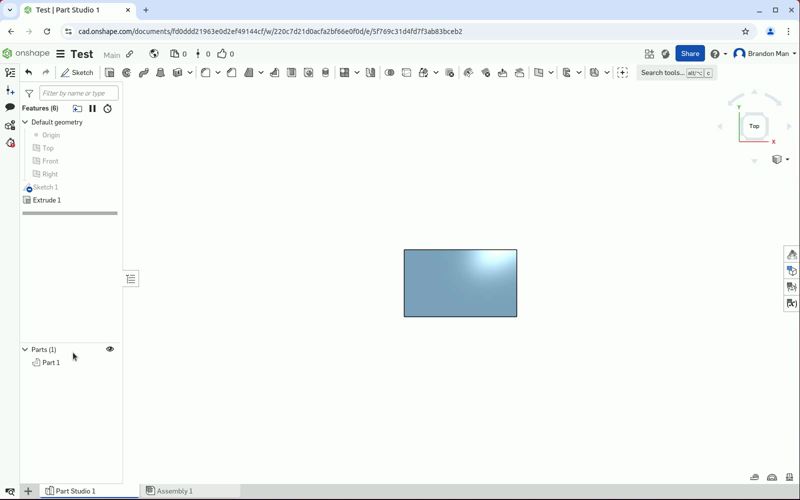
key(y)
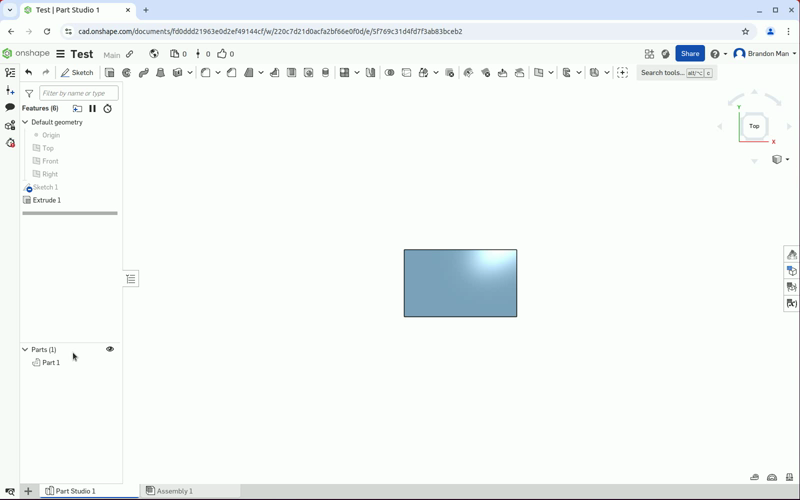
key(shift+p)
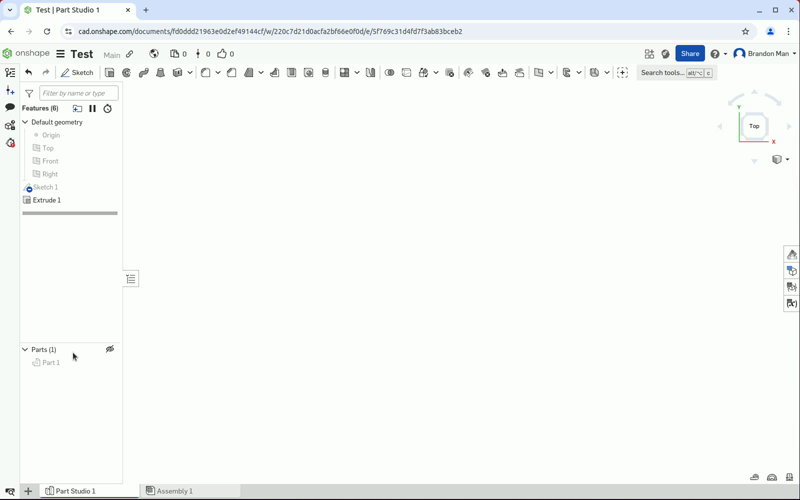
key(space)
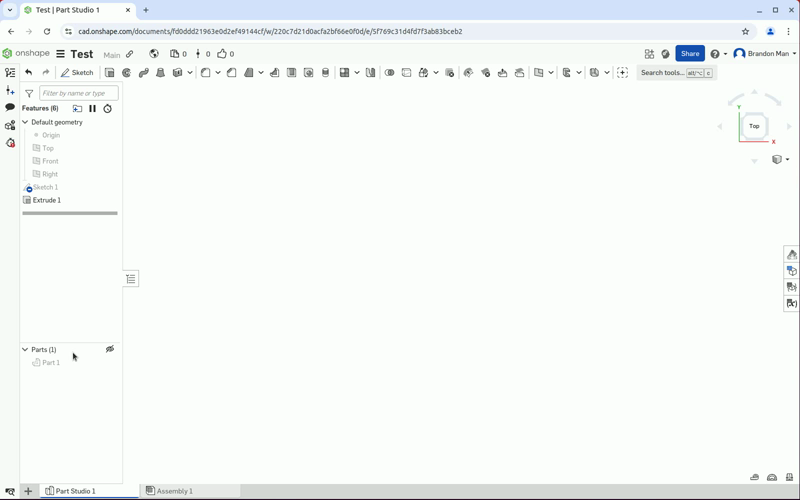
key_down(shift)
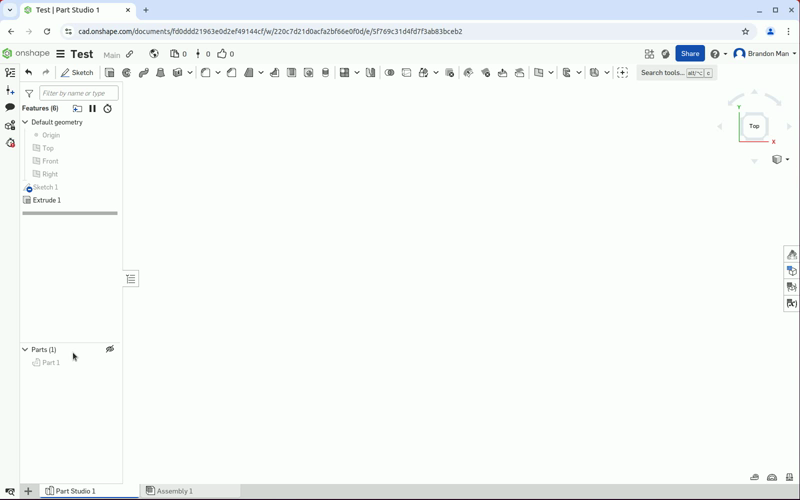
key(up)
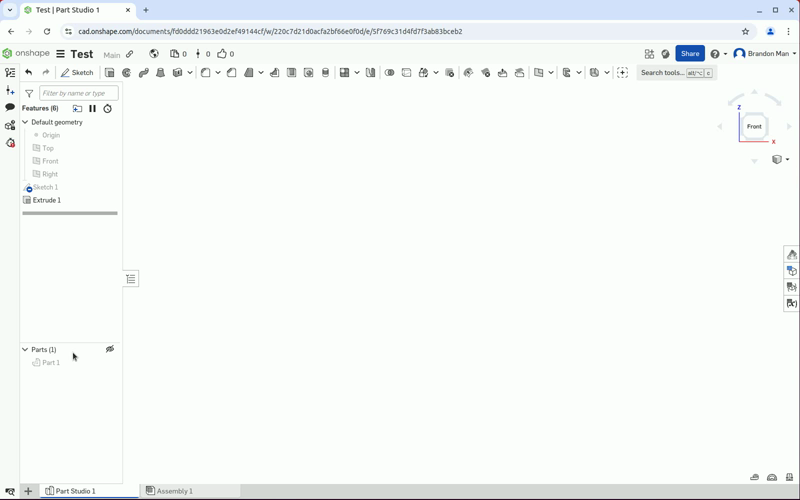
key_up(shift)
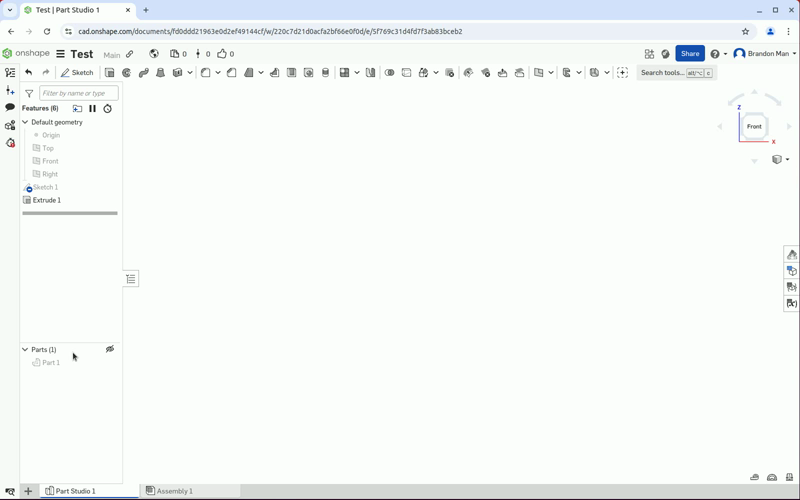
mouse_move(73, 352)
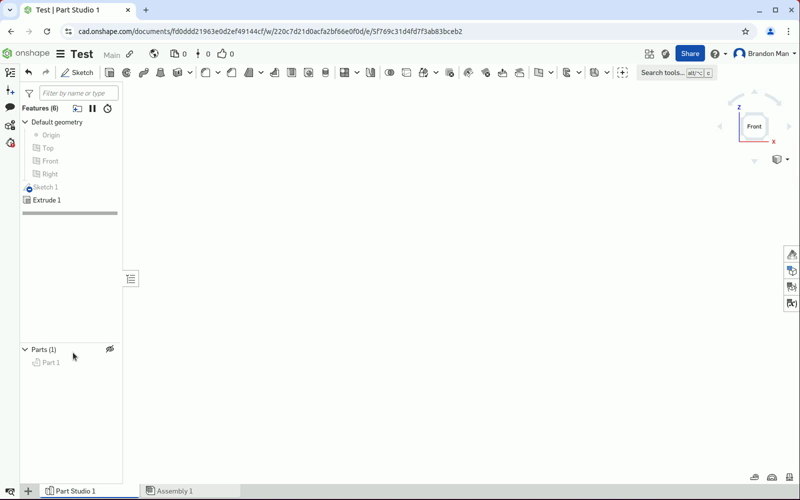
key(shift+y)
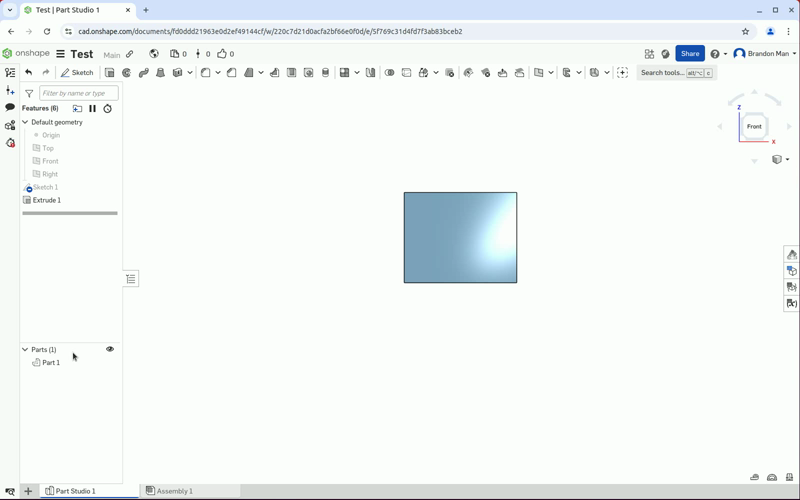
mouse_move(541, 75)
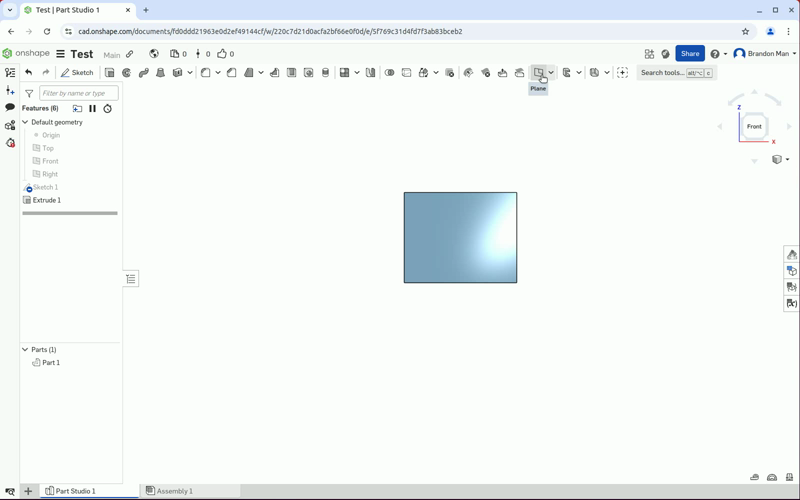
click(541, 75)
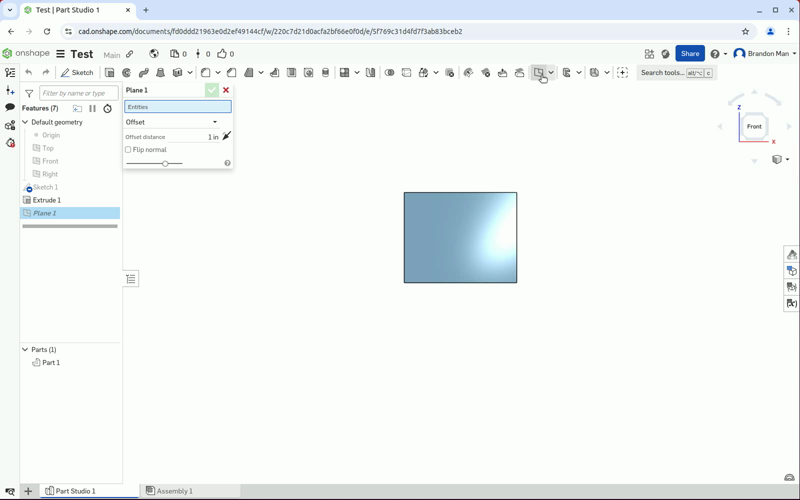
mouse_move(73, 163)
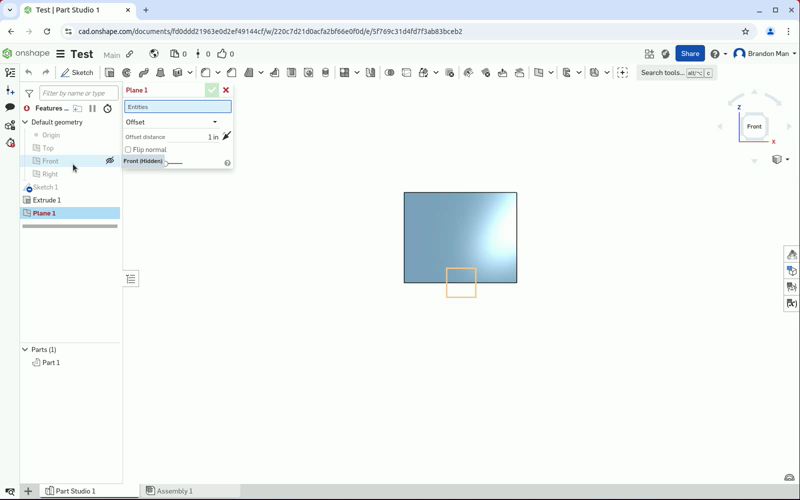
click(73, 163)
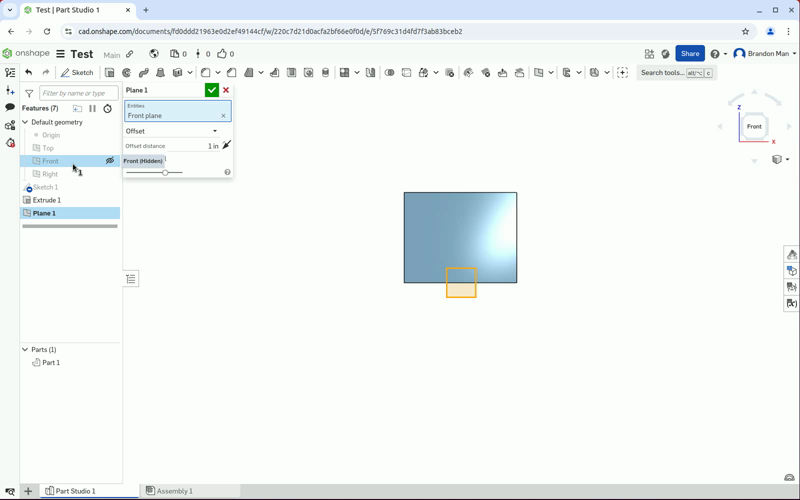
key(tab, 2)
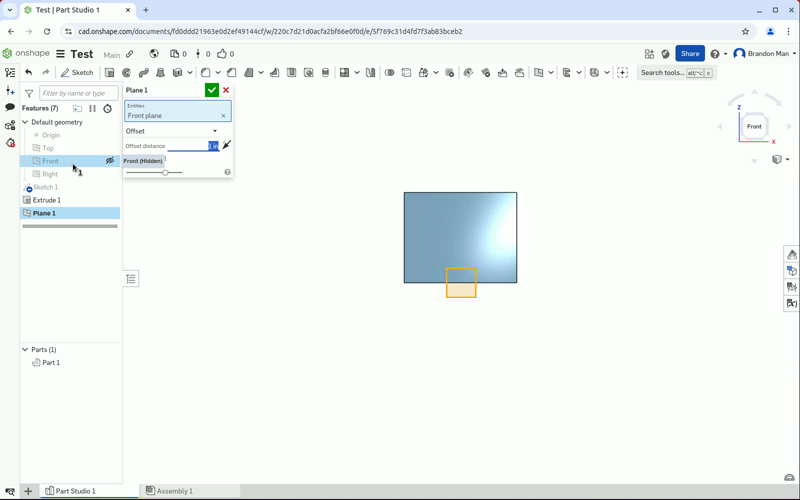
text(6.994)
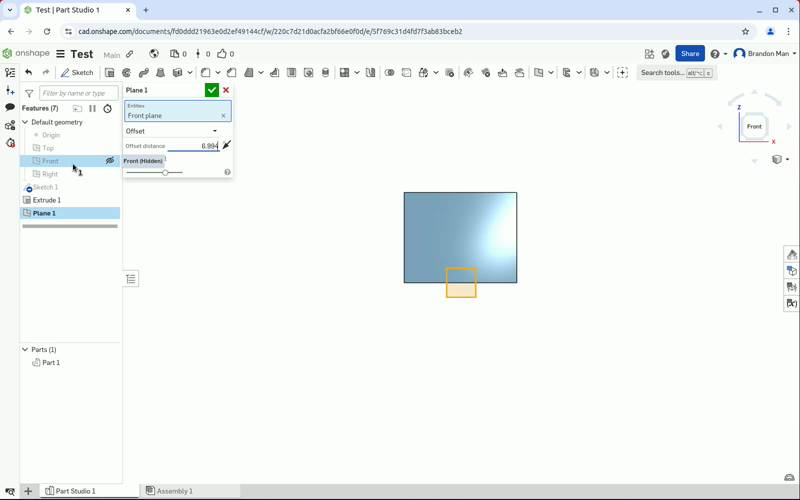
key(enter, 2)
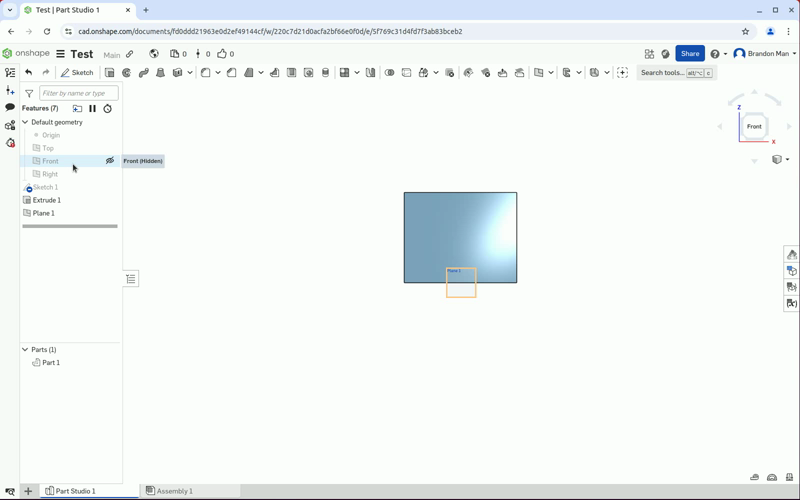
key(shift+s)
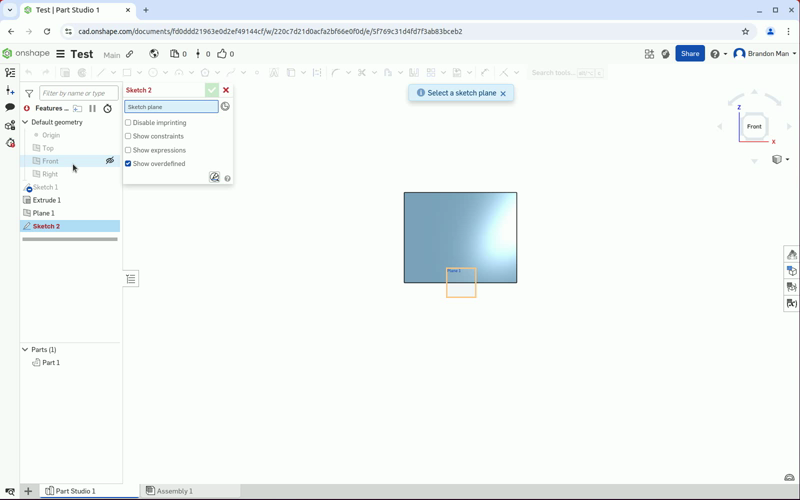
mouse_move(73, 215)
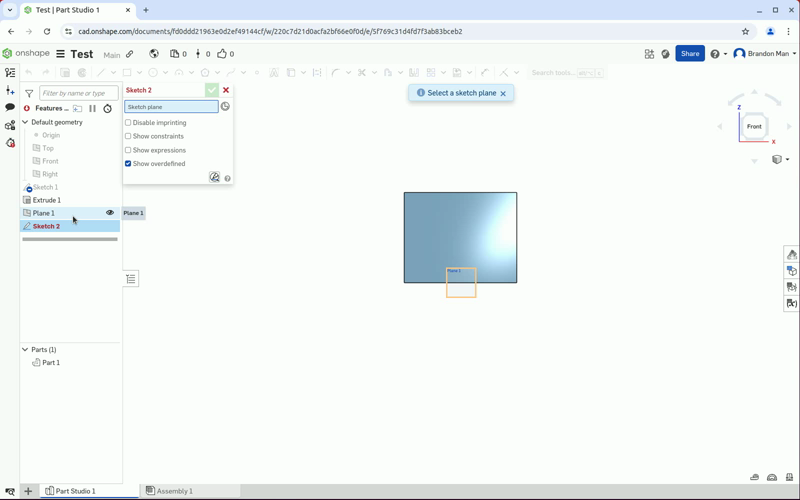
click(73, 215)
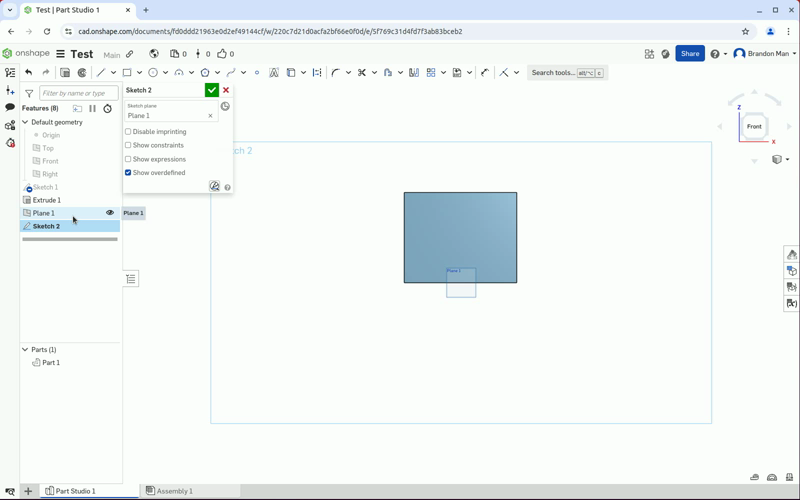
mouse_move(73, 352)
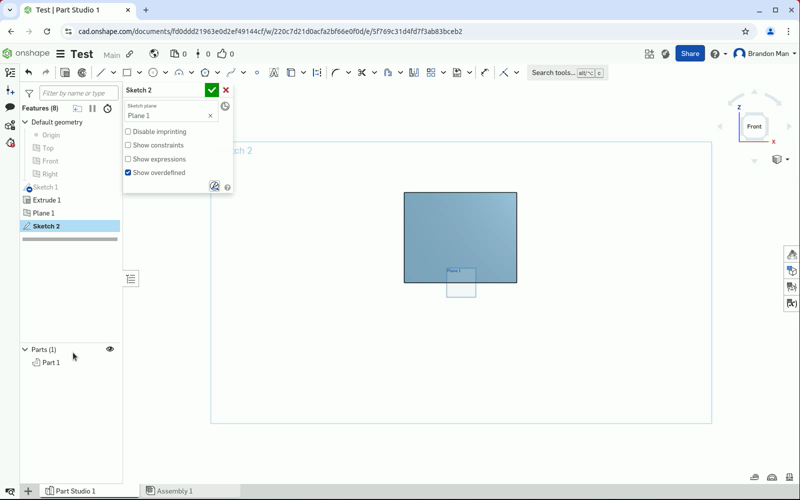
key(y)
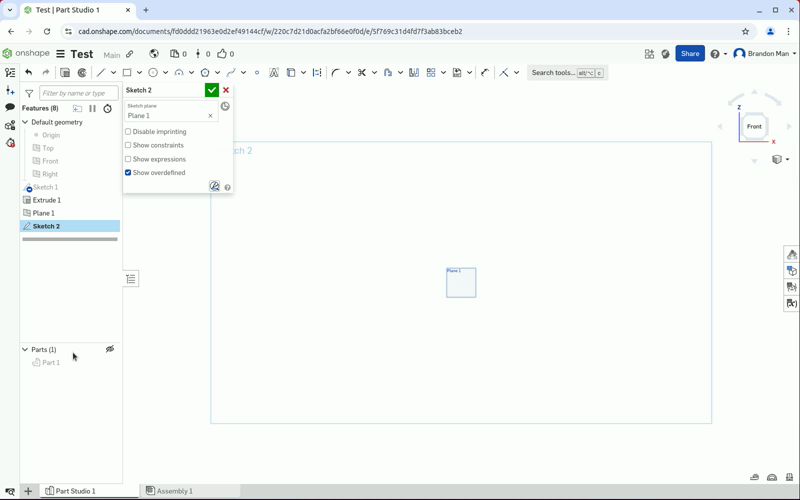
key(c)
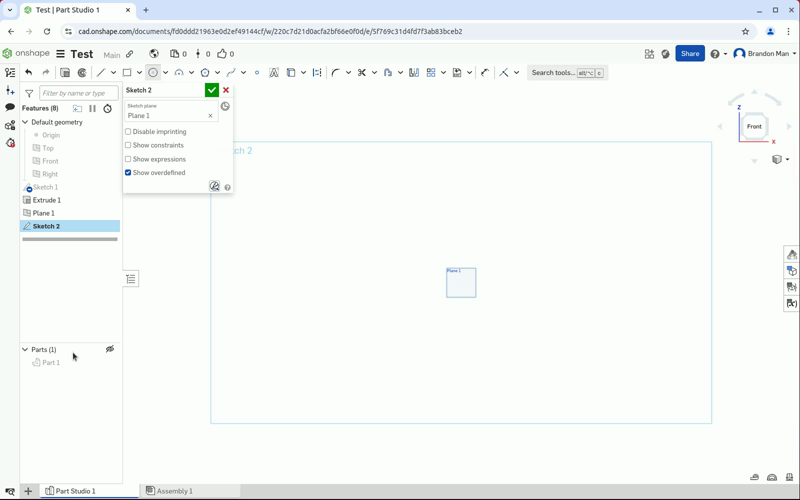
key_down(shift)
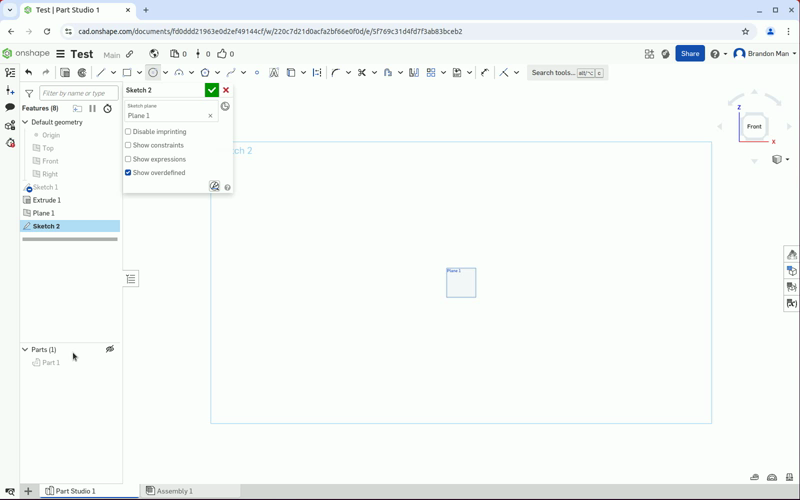
mouse_move(438, 238)
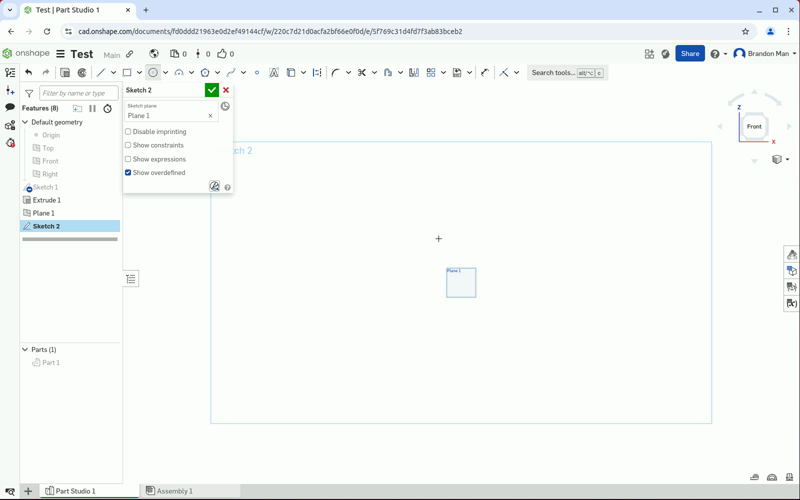
click(438, 238)
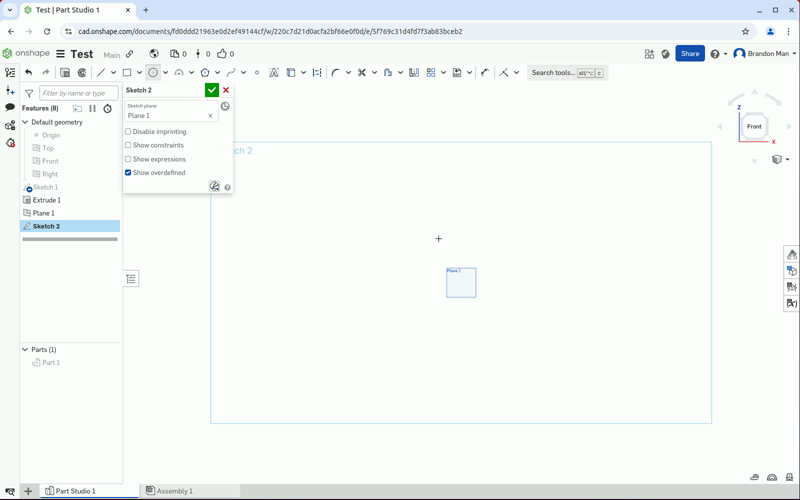
key_up(shift)
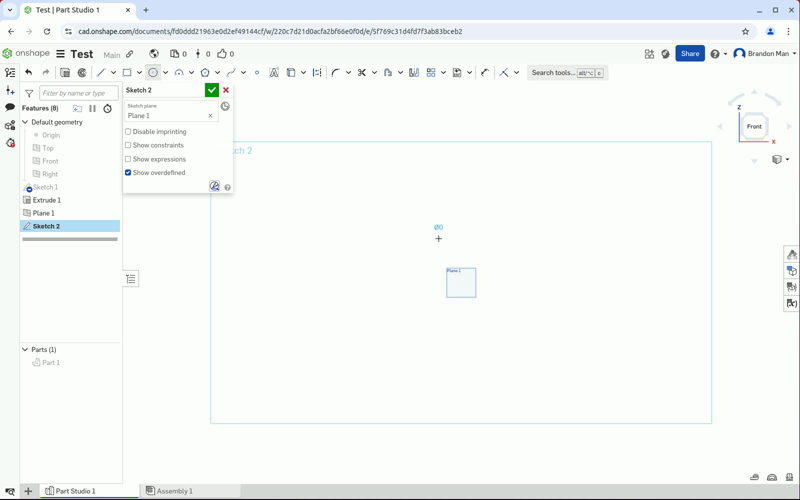
mouse_move(450, 238)
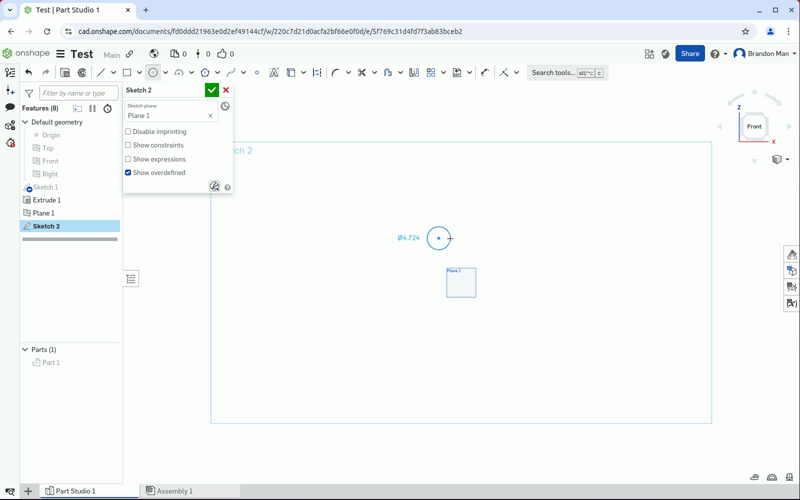
click(450, 238)
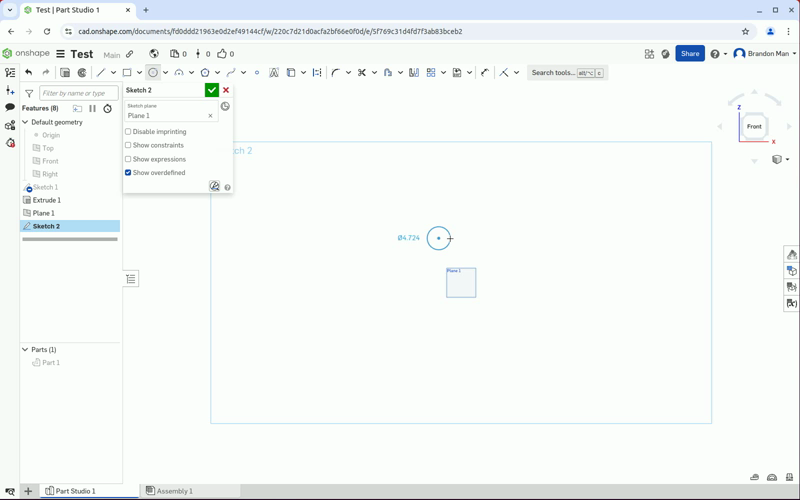
key(esc)
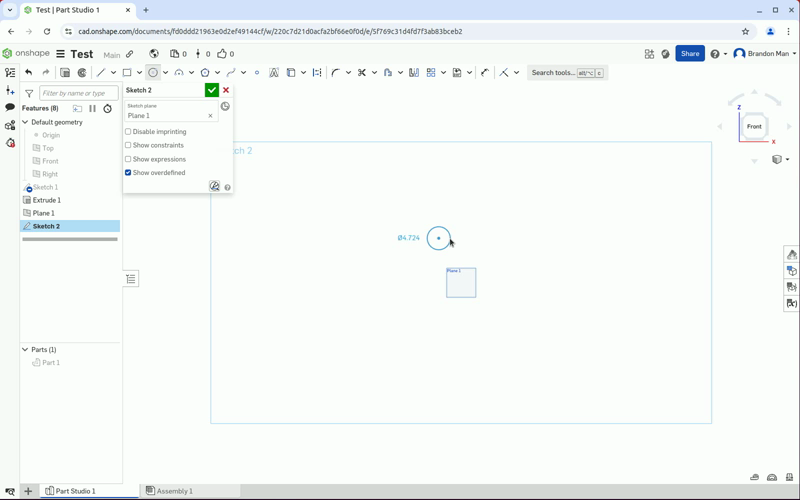
mouse_move(449, 241)
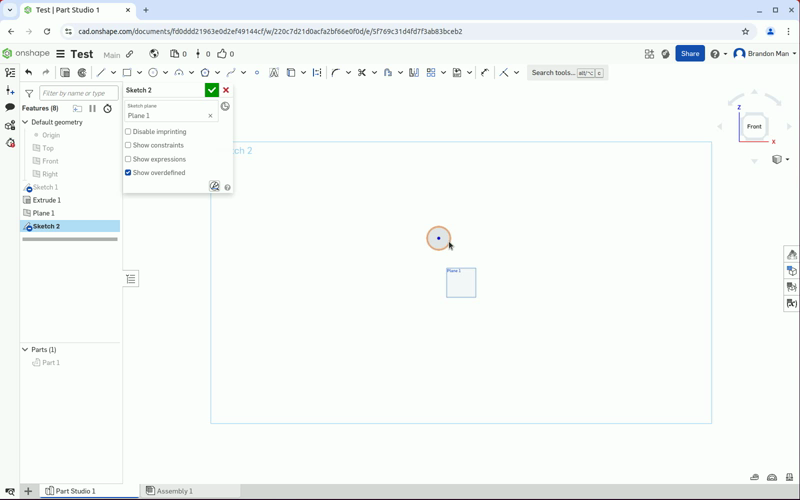
scroll(6)
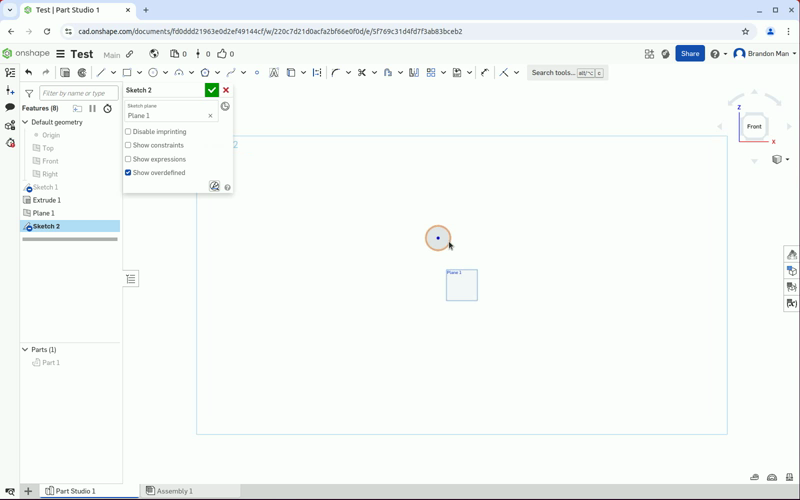
scroll(6)
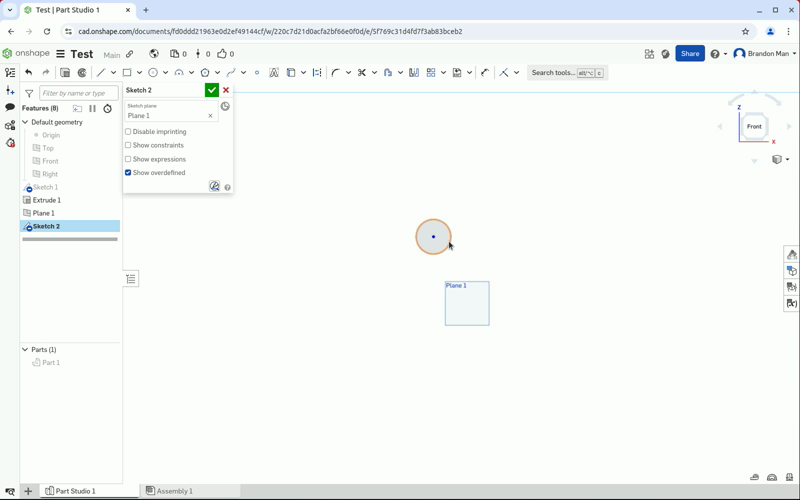
scroll(6)
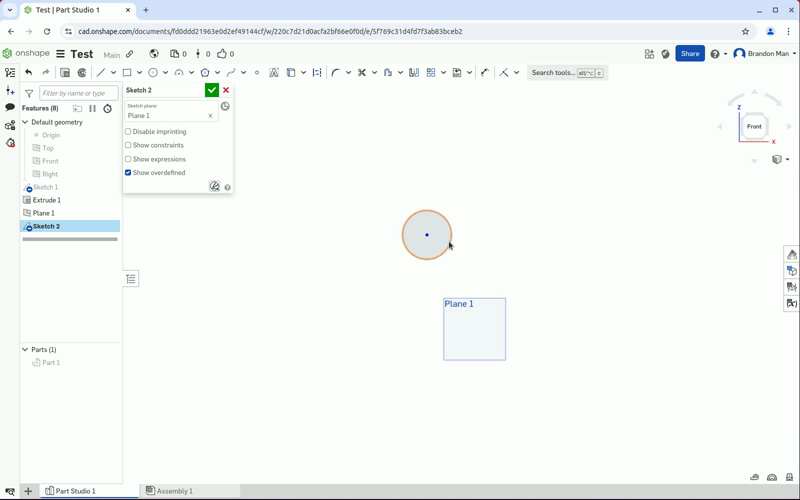
scroll(6)
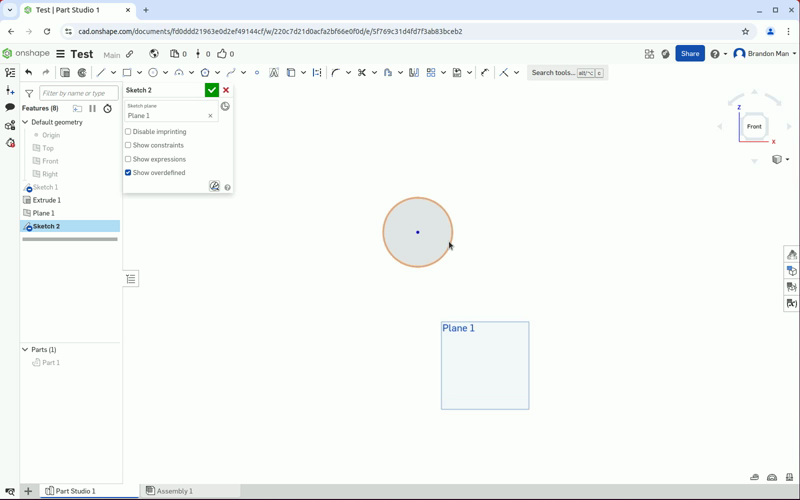
scroll(6)
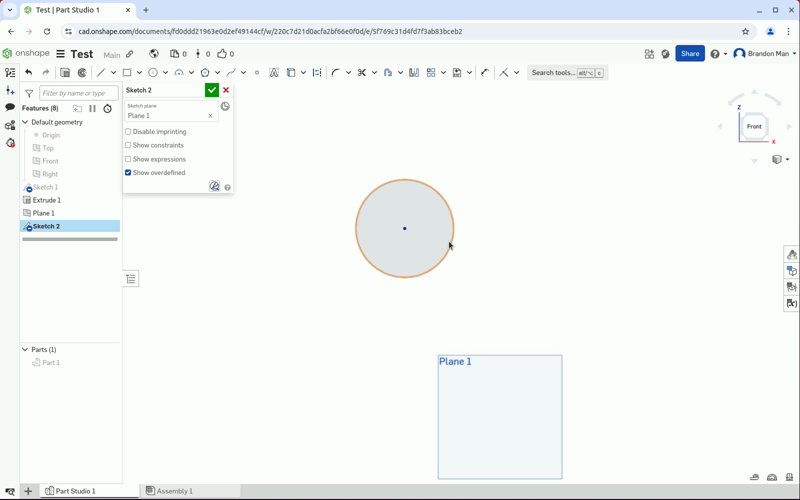
scroll(6)
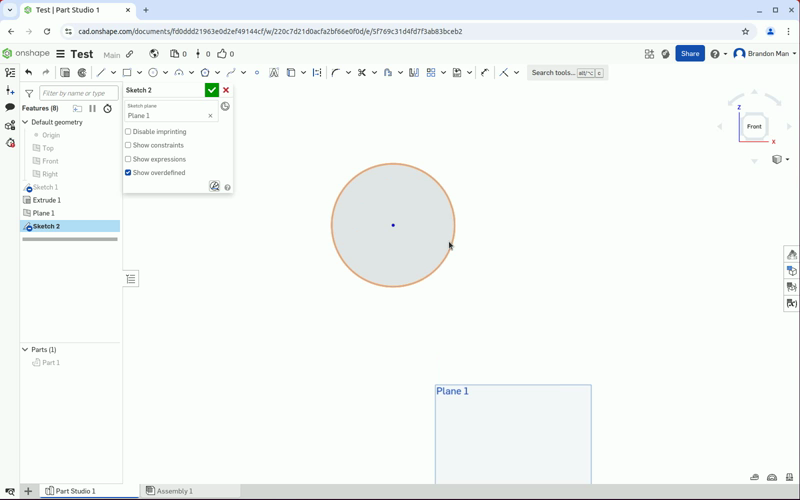
scroll(6)
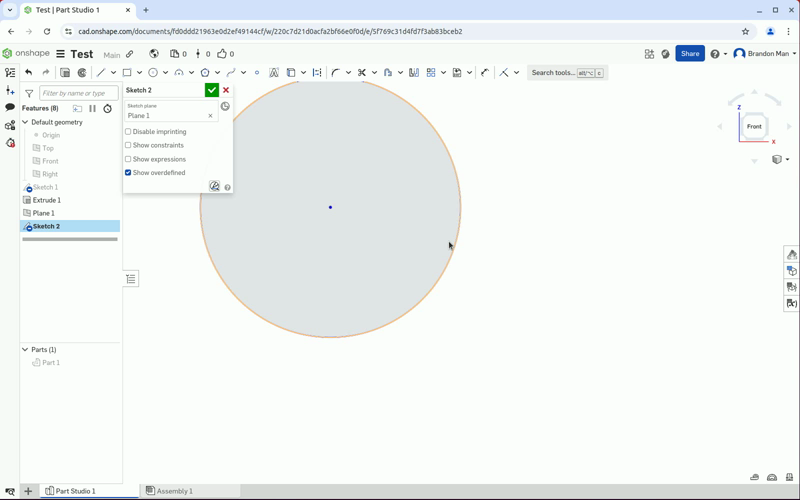
click(449, 241)
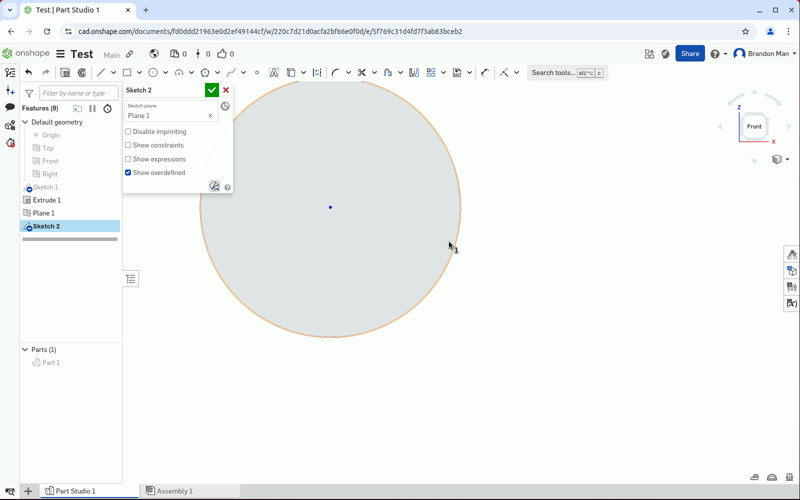
scroll(-6)
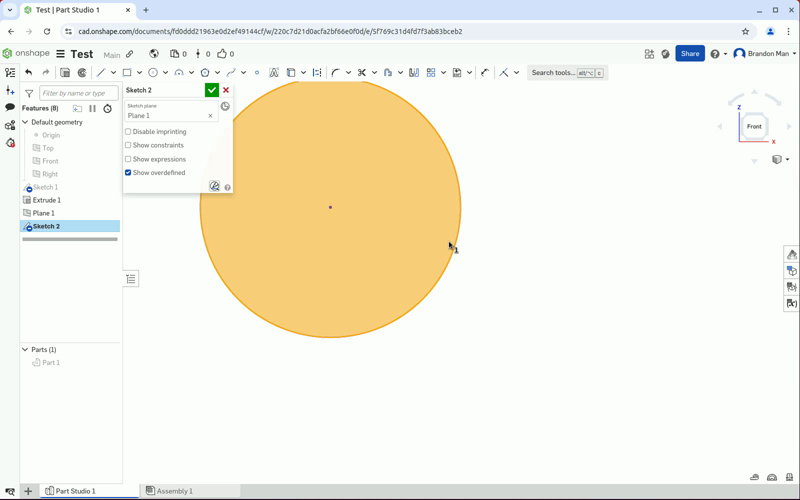
scroll(-6)
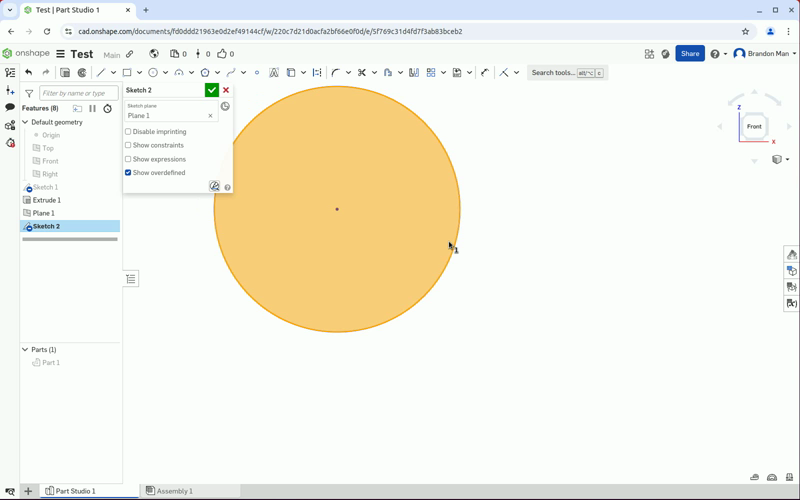
scroll(-6)
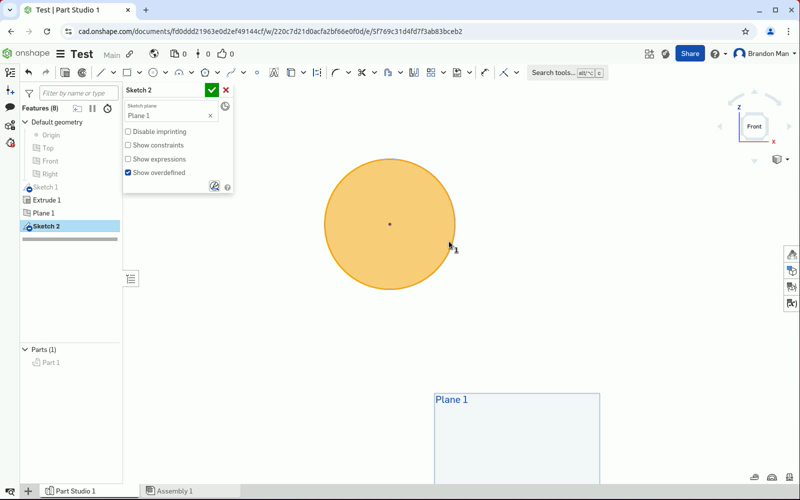
scroll(-6)
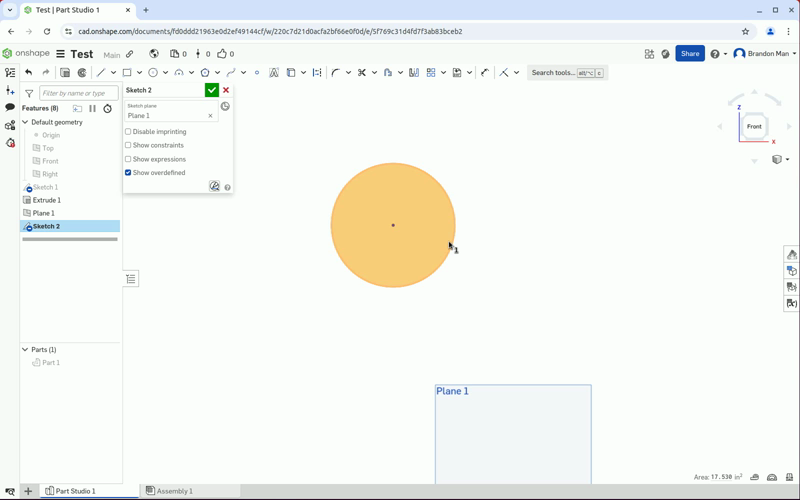
scroll(-6)
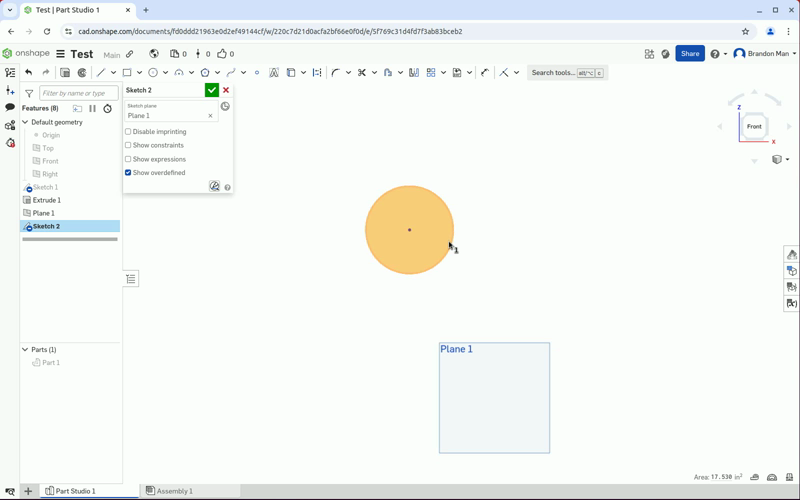
scroll(-6)
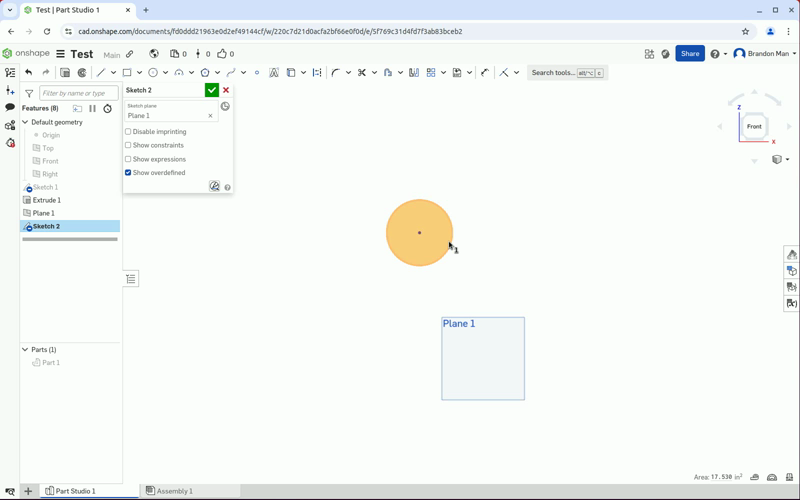
scroll(-6)
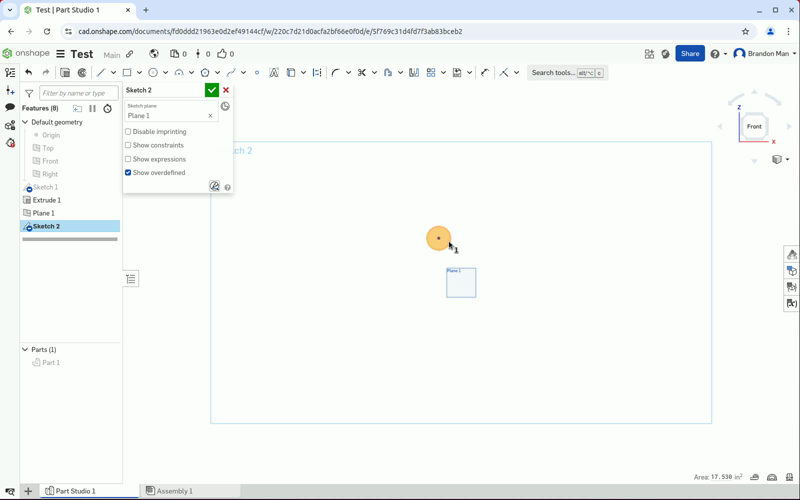
mouse_move(73, 352)
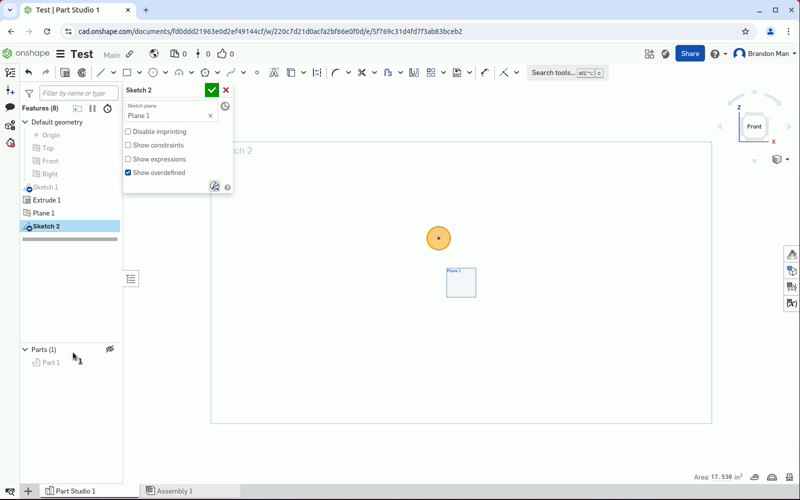
key(shift+y)
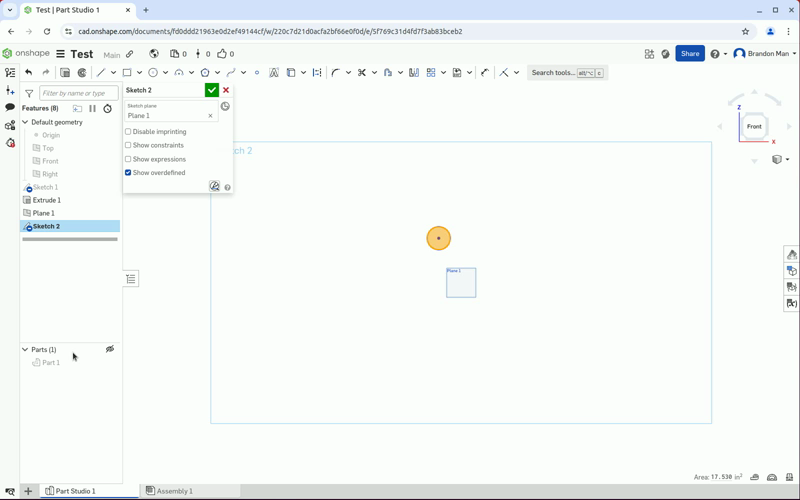
key(shift+e)
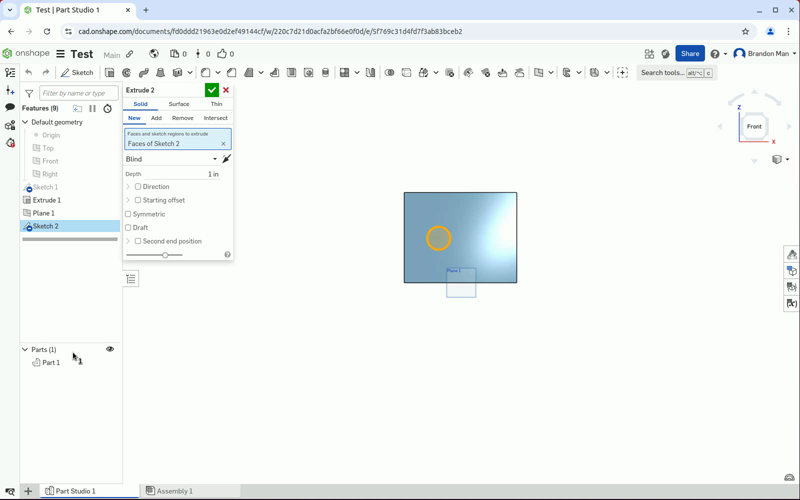
mouse_move(143, 106)
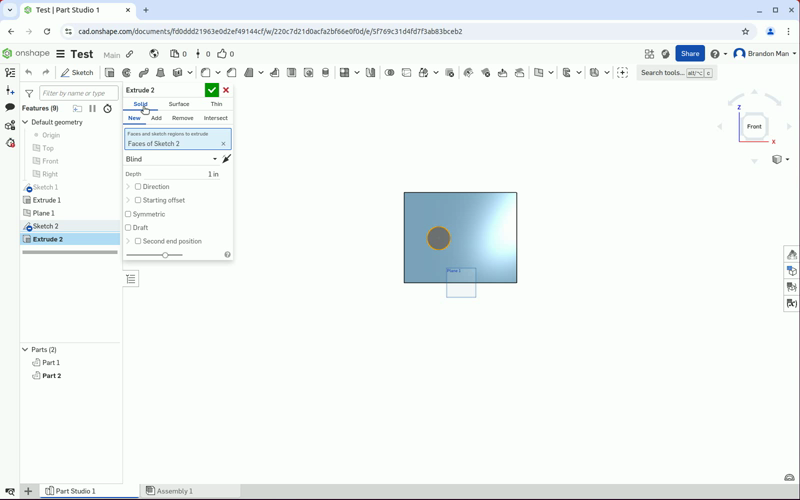
click(143, 106)
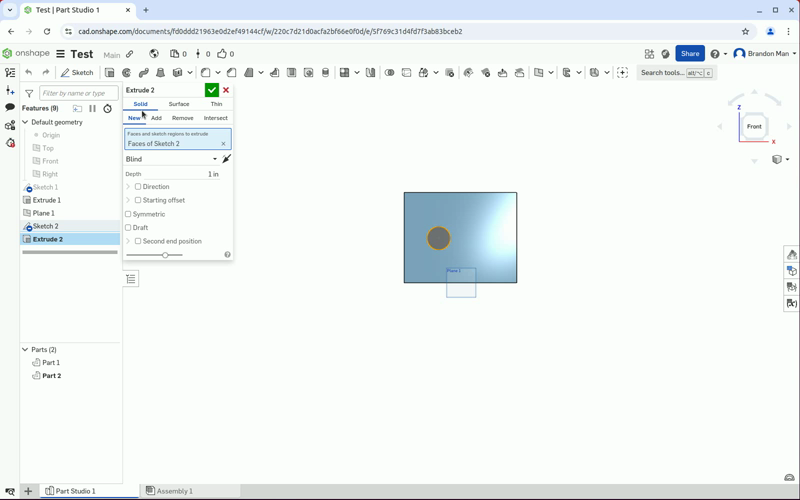
mouse_move(137, 120)
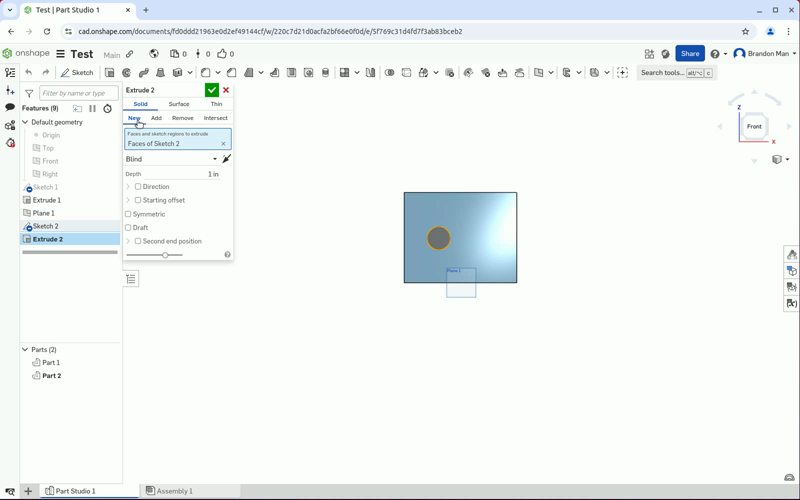
click(137, 120)
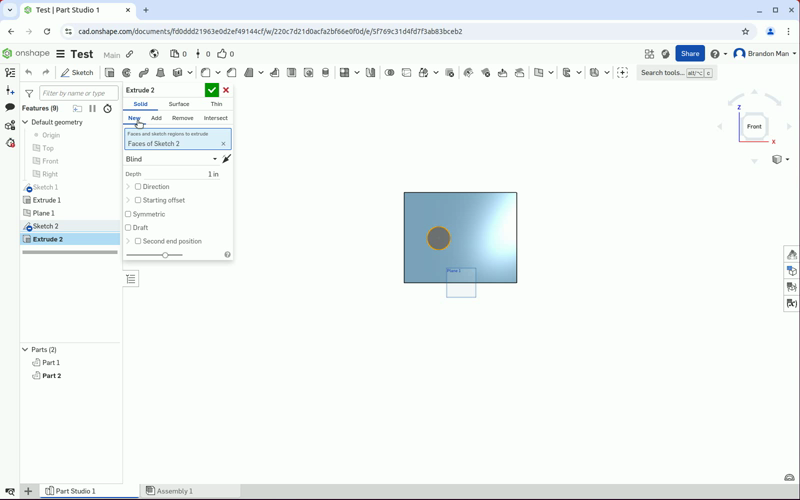
key(tab, 4)
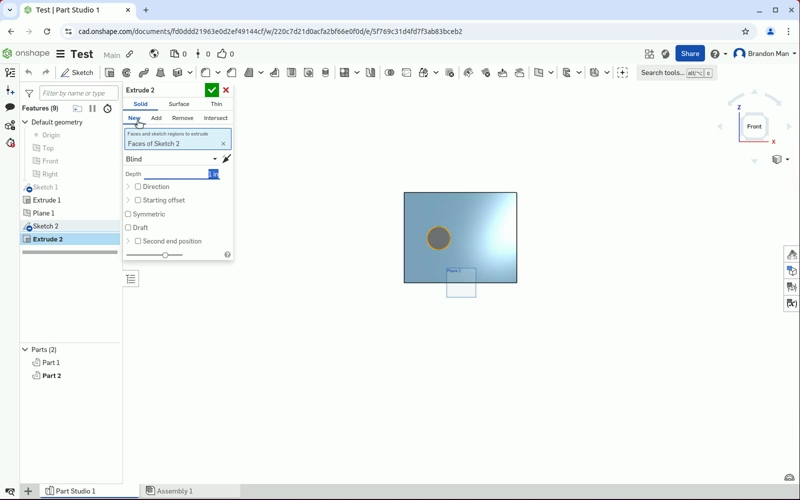
text(13.961)
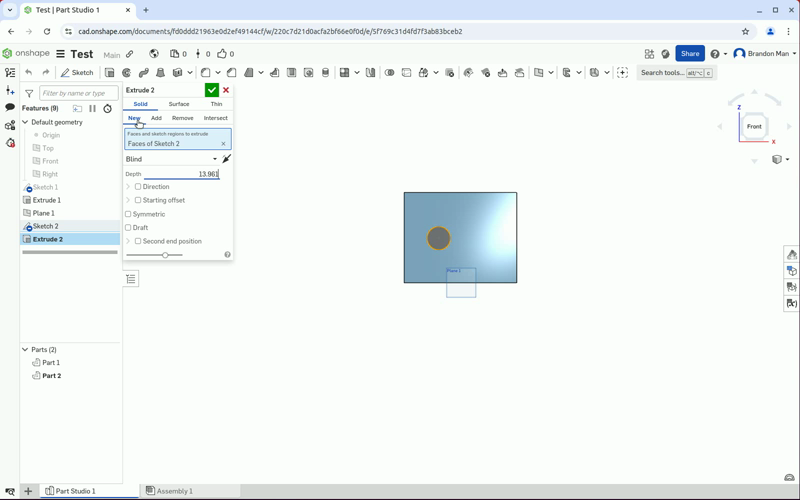
key(enter)
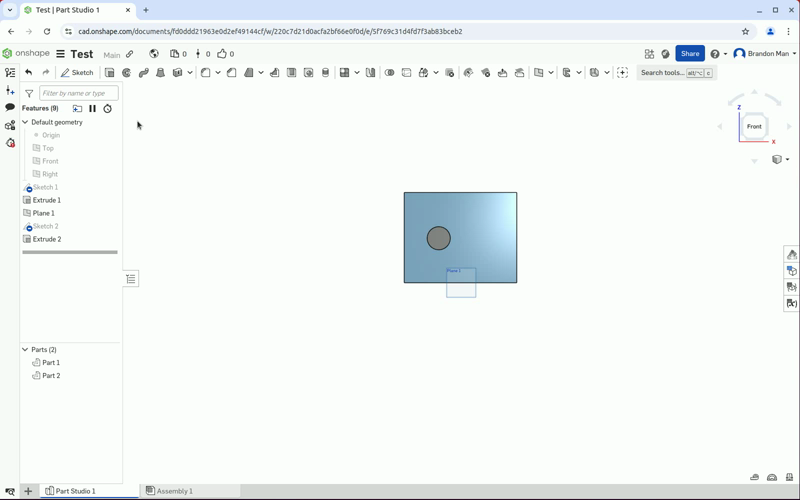
key(shift+h)
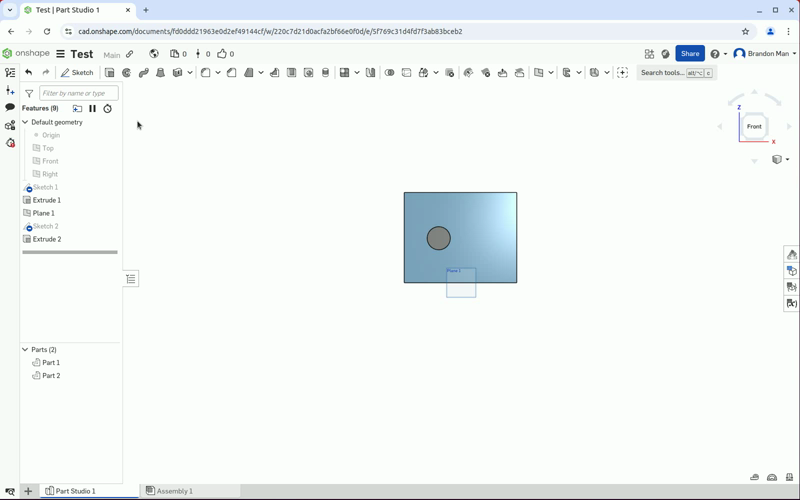
key(shift+h)
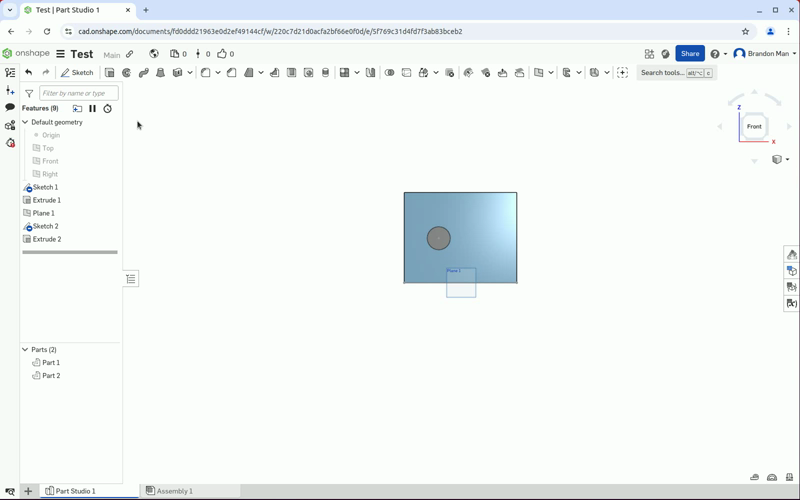
key(shift+7)
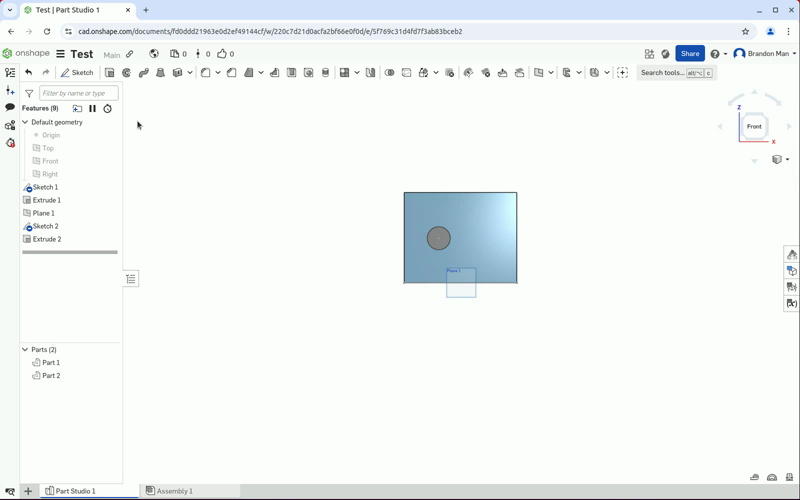
key(left, 2)
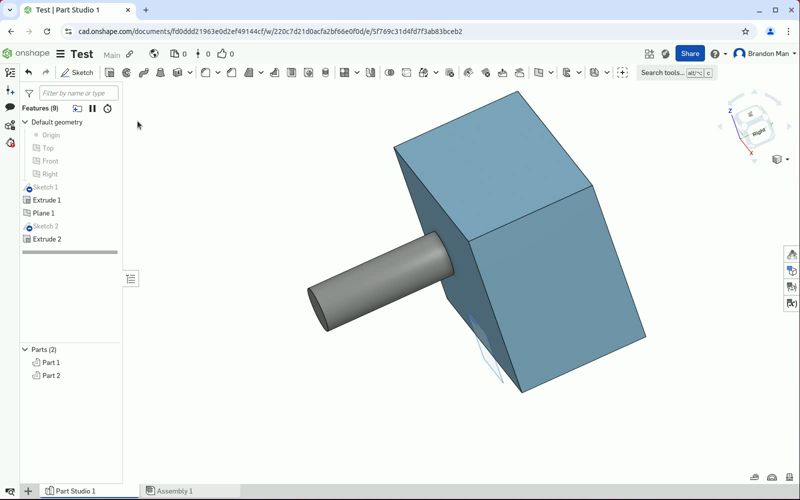
key(down, 2)
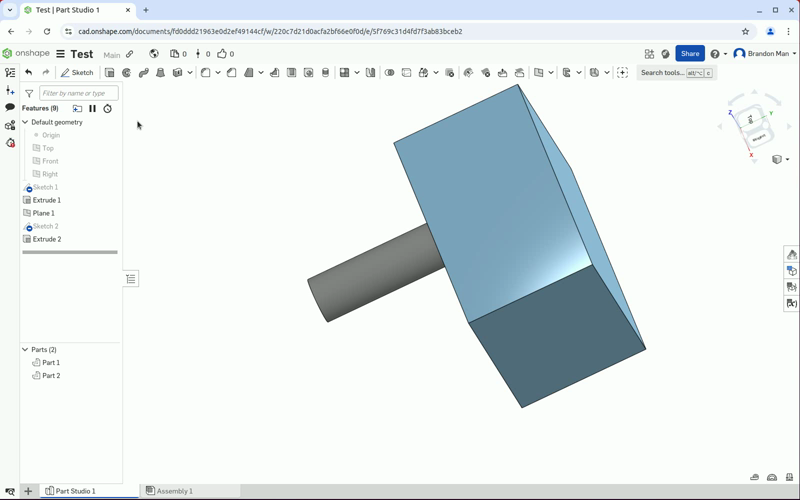
key(up, 2)
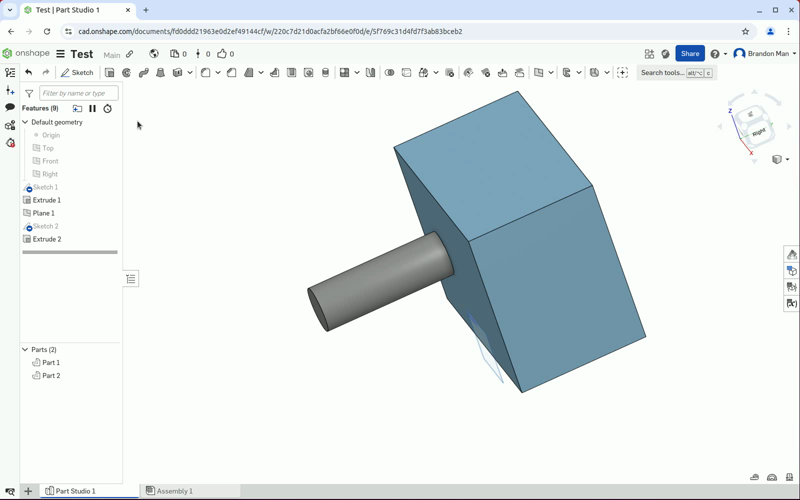
key(right, 2)
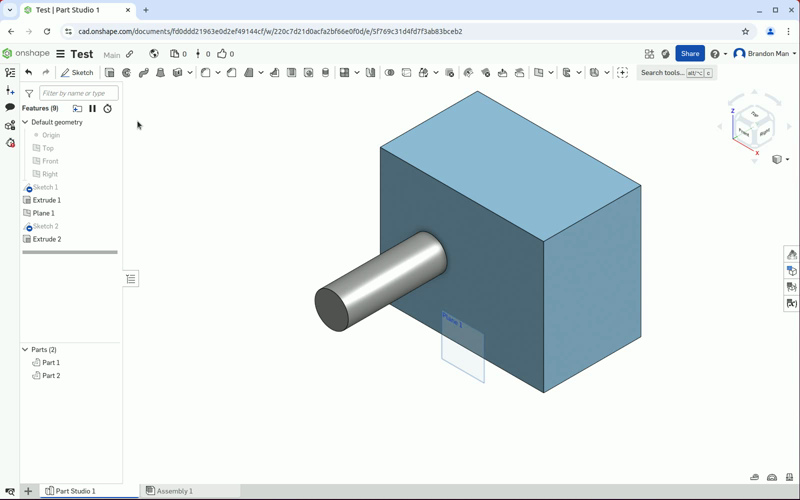
mouse_move(73, 189)
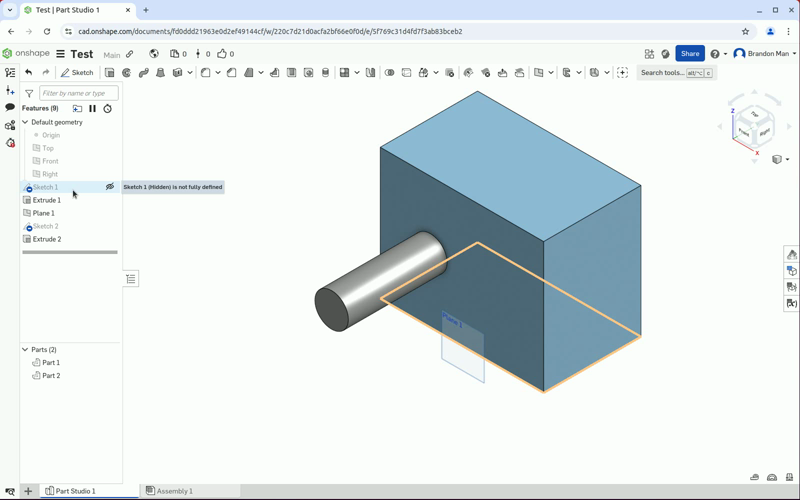
click(73, 189)